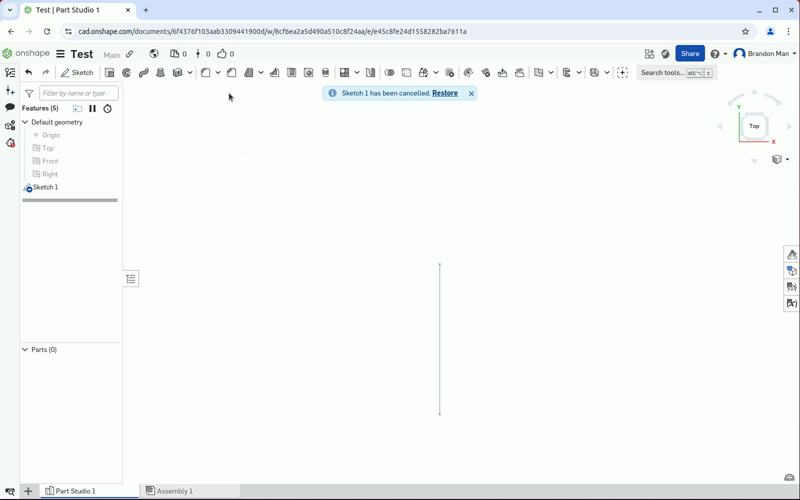
key(shift+h)
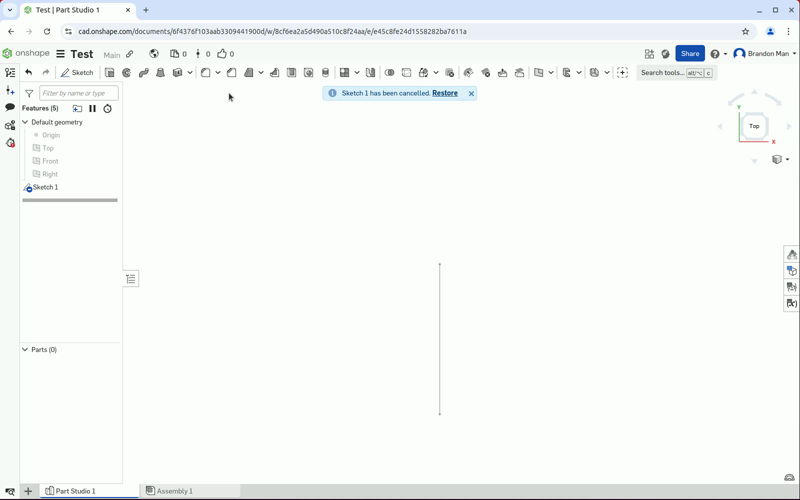
key(shift+s)
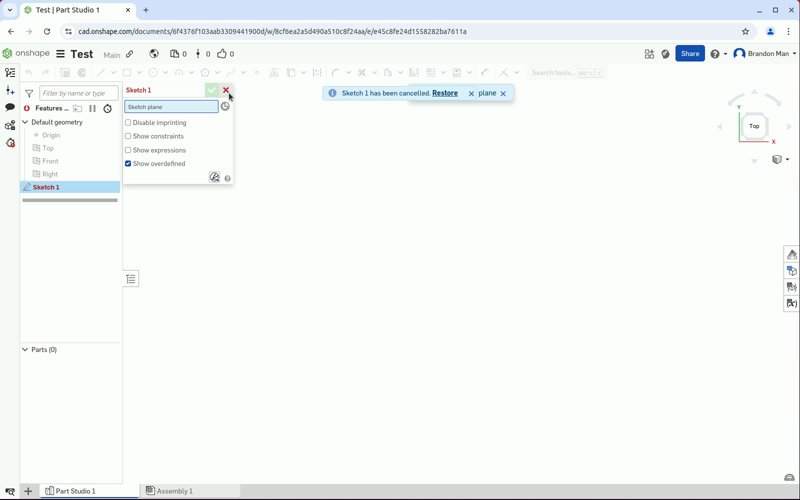
mouse_move(73, 150)
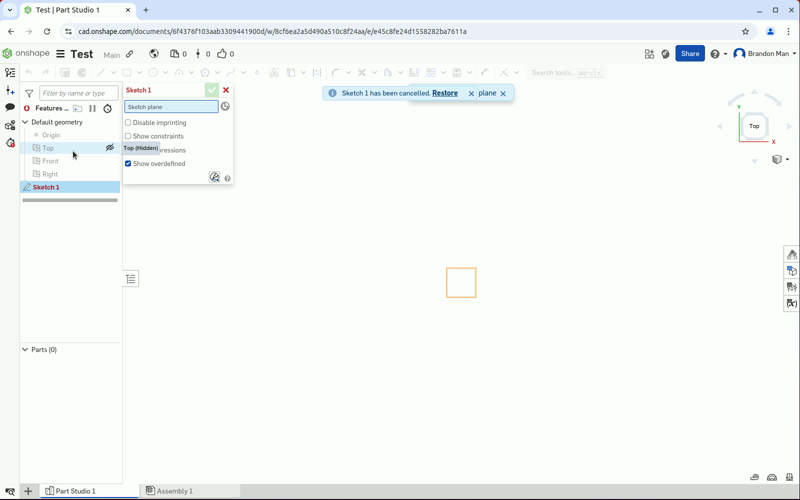
click(73, 150)
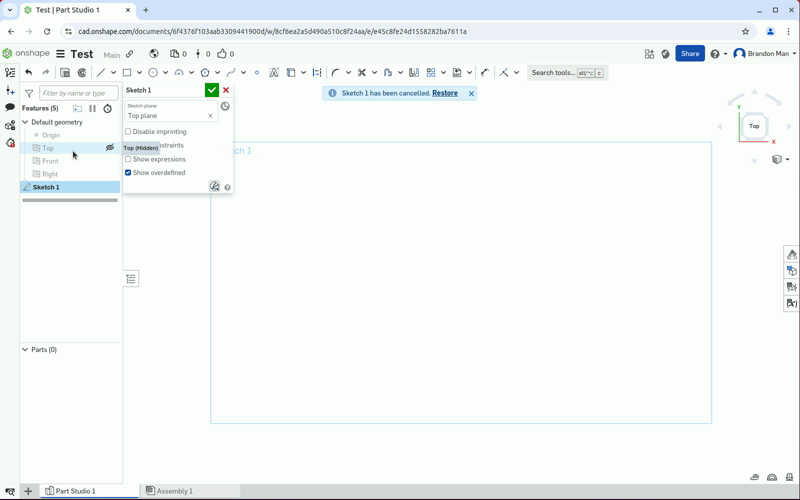
mouse_move(73, 352)
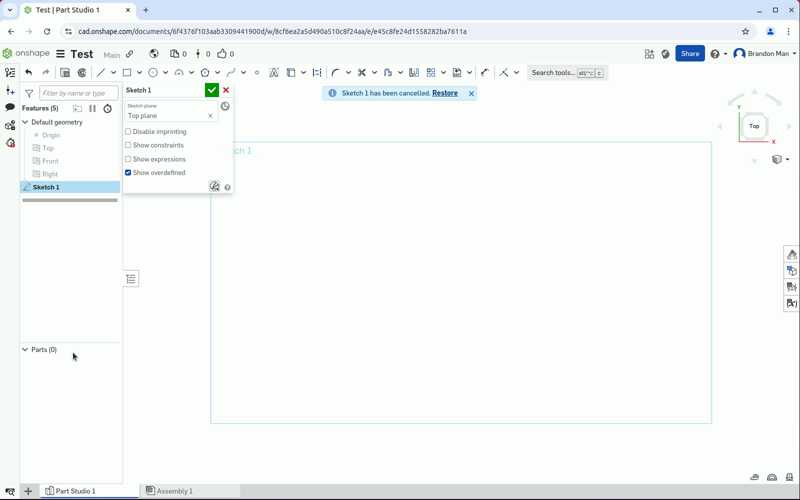
key(y)
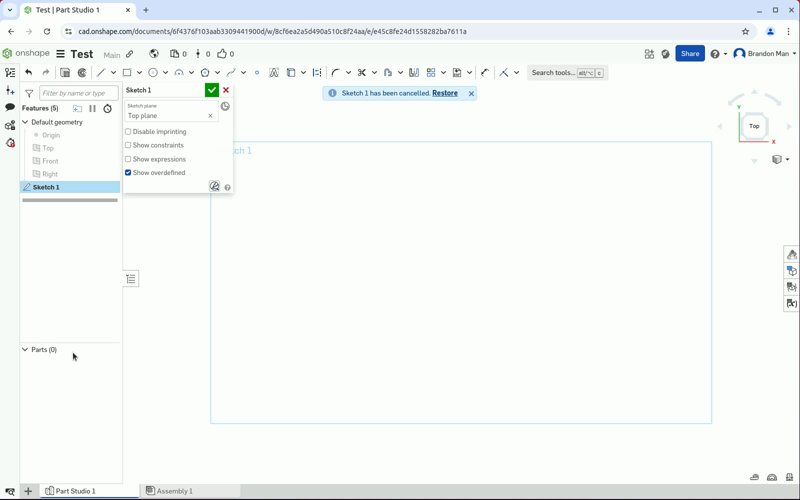
key(l)
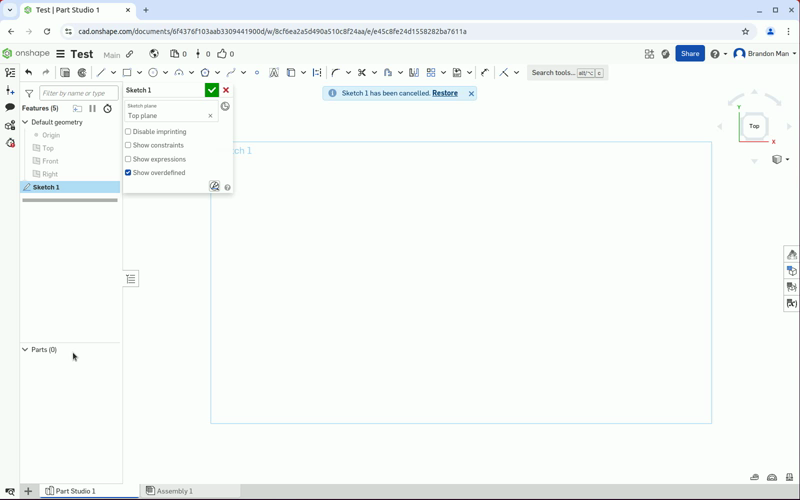
key_down(shift)
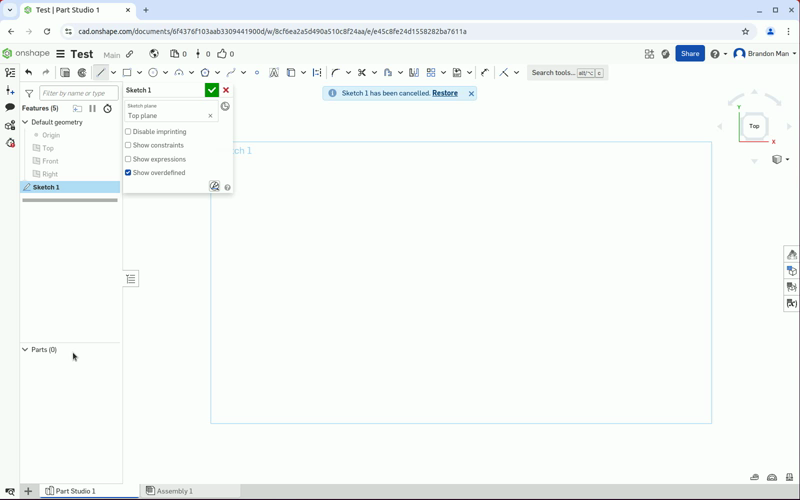
mouse_move(427, 282)
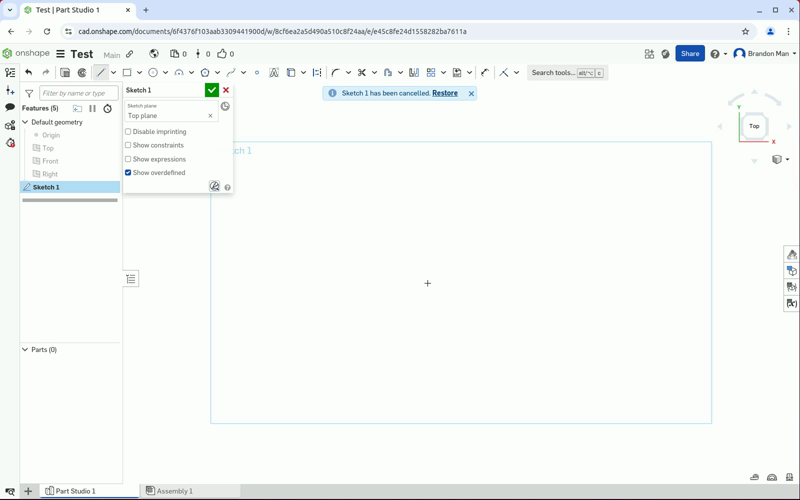
click(427, 282)
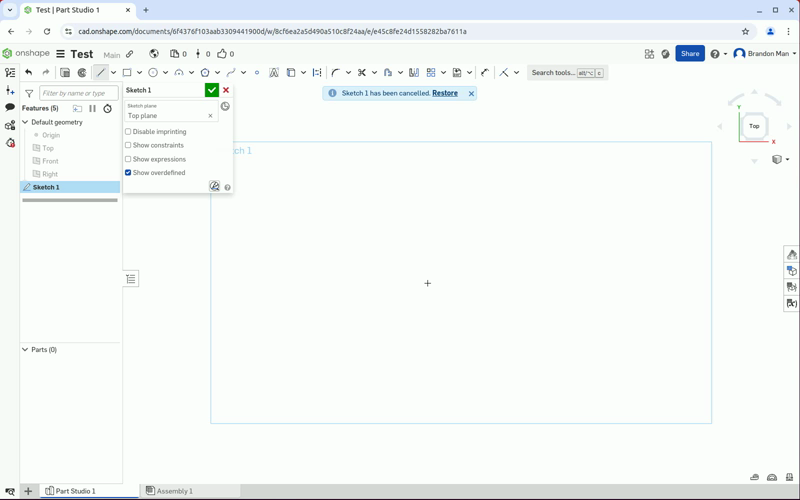
key_up(shift)
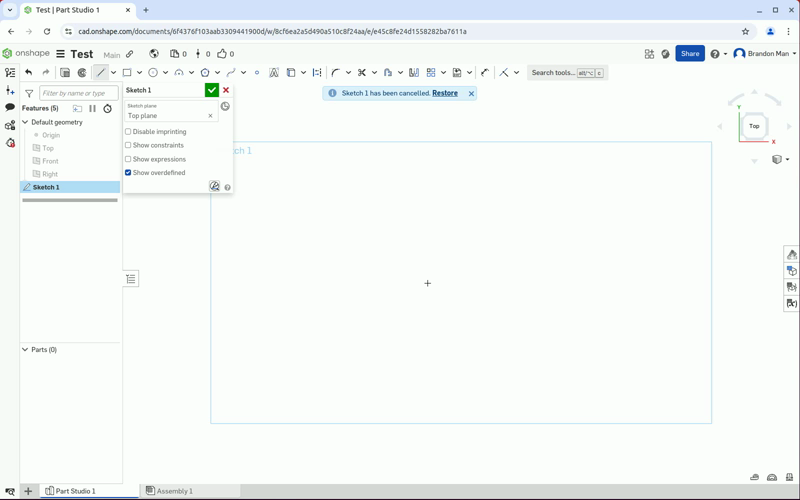
key_down(shift)
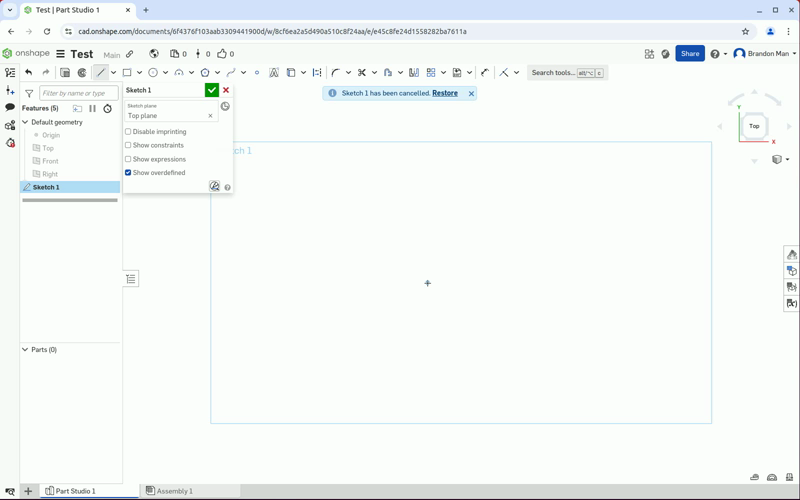
mouse_move(457, 282)
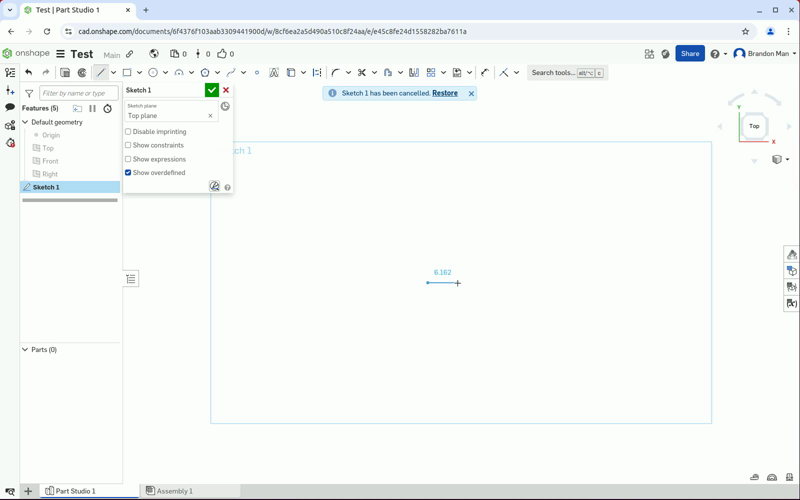
mouse_move(444, 310)
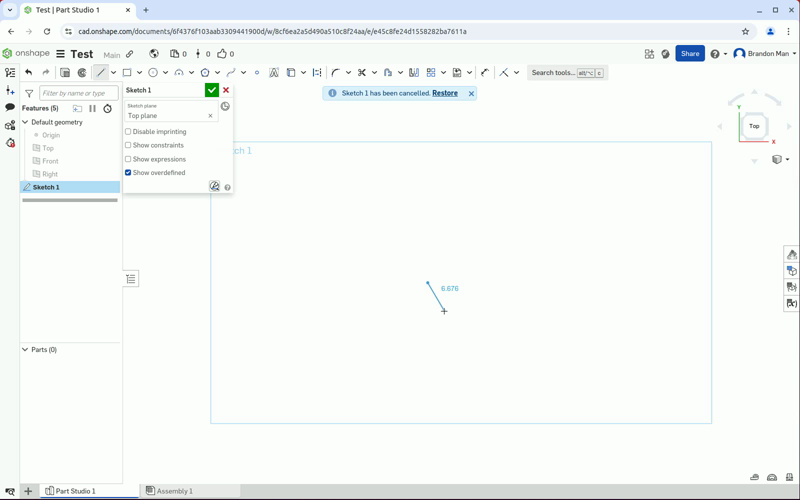
click(444, 310)
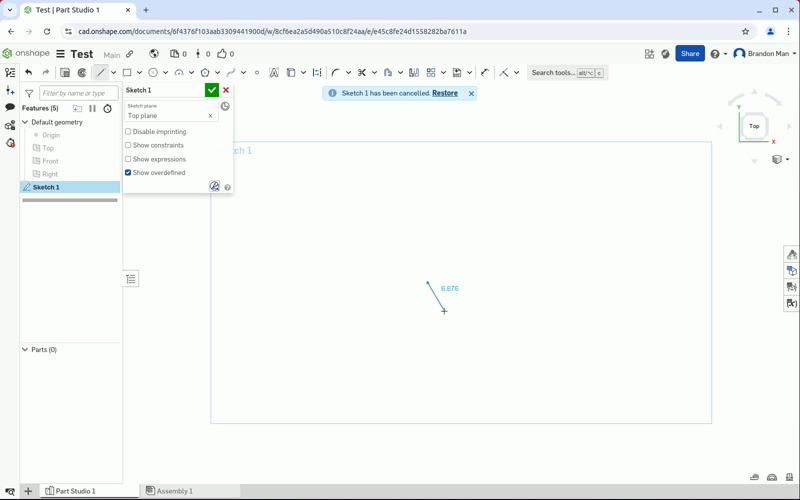
key_up(shift)
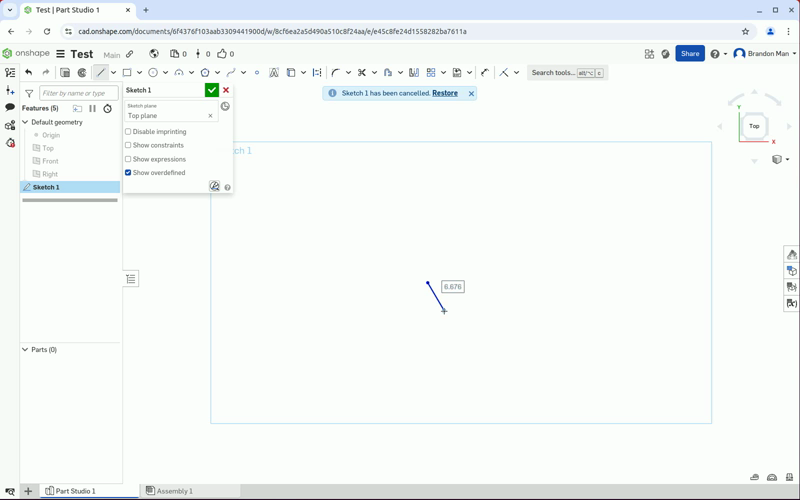
key_down(shift)
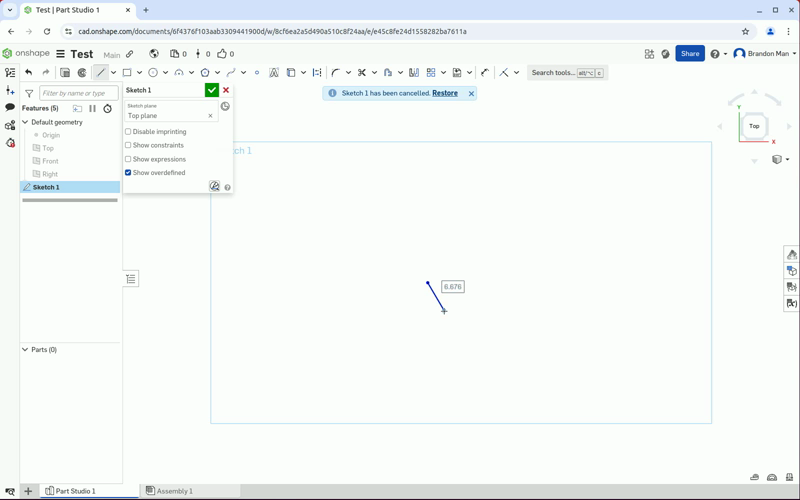
mouse_move(474, 310)
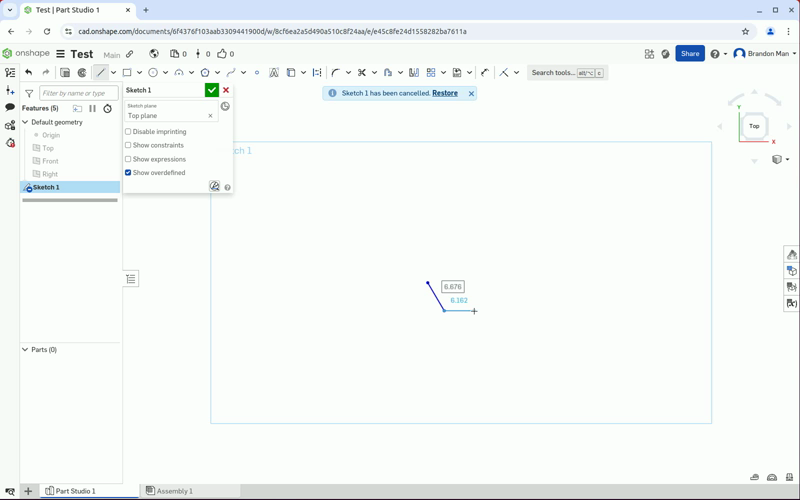
mouse_move(476, 310)
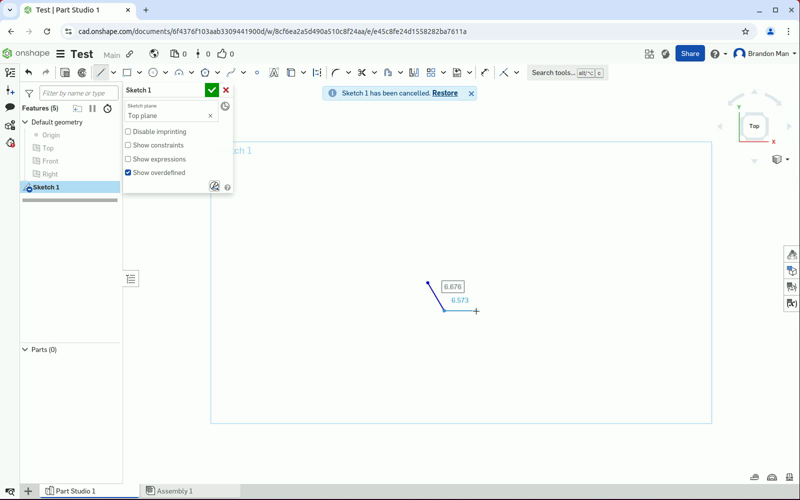
click(476, 310)
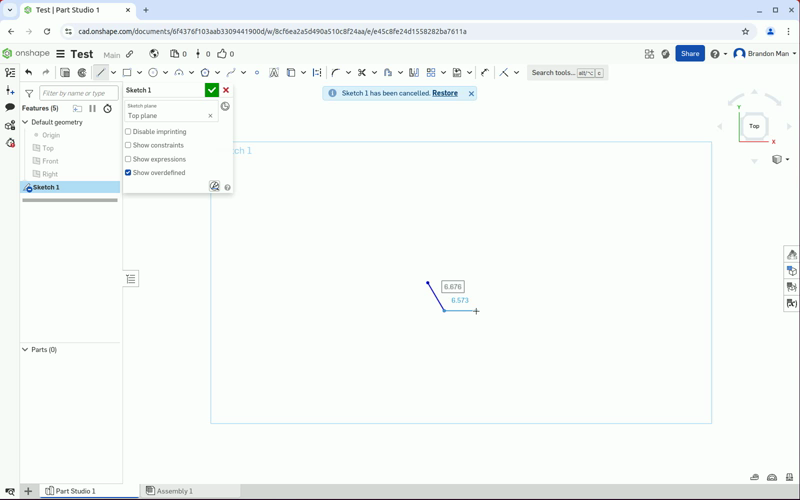
key_up(shift)
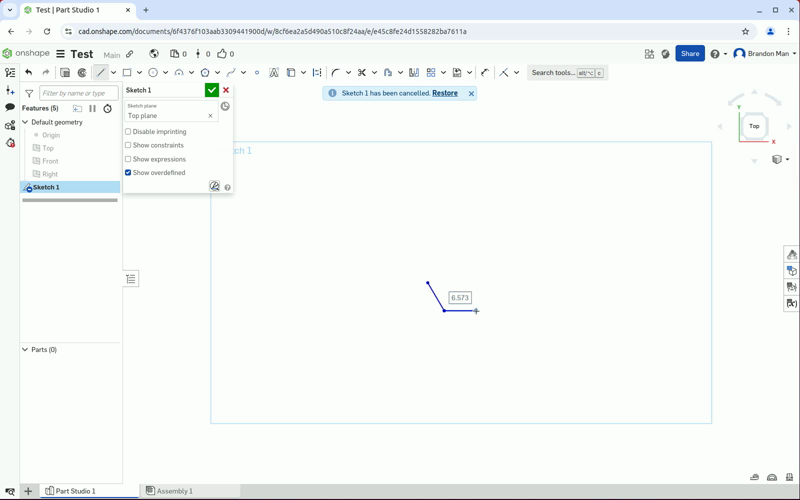
key_down(shift)
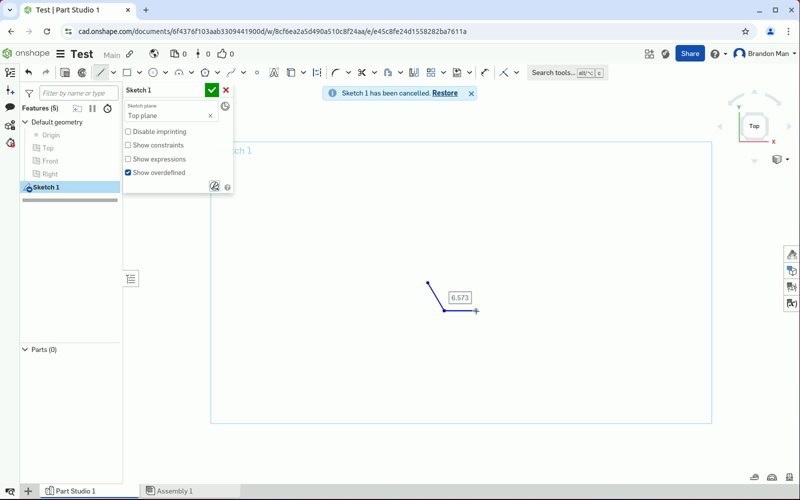
mouse_move(506, 310)
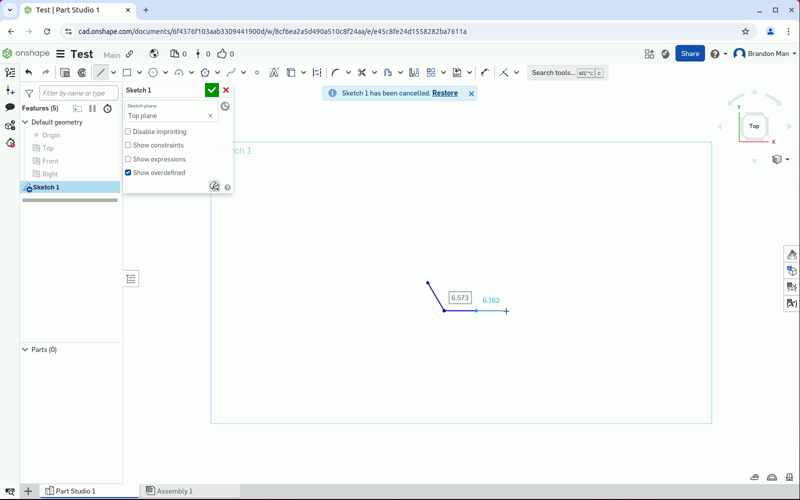
mouse_move(492, 282)
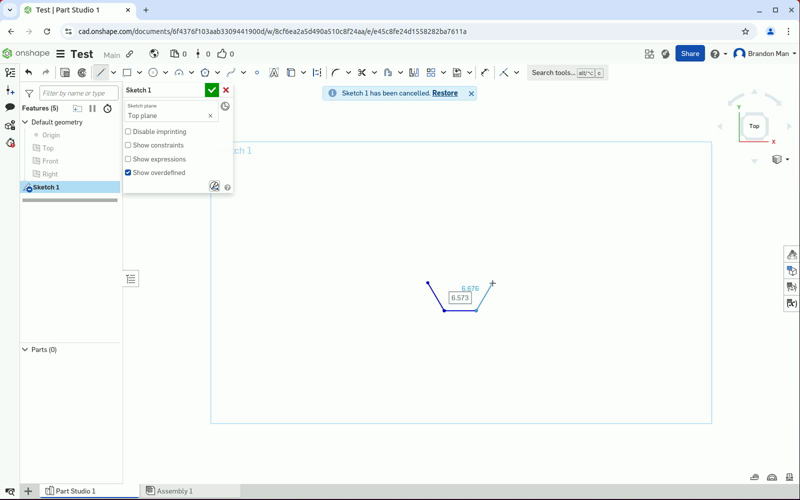
click(492, 282)
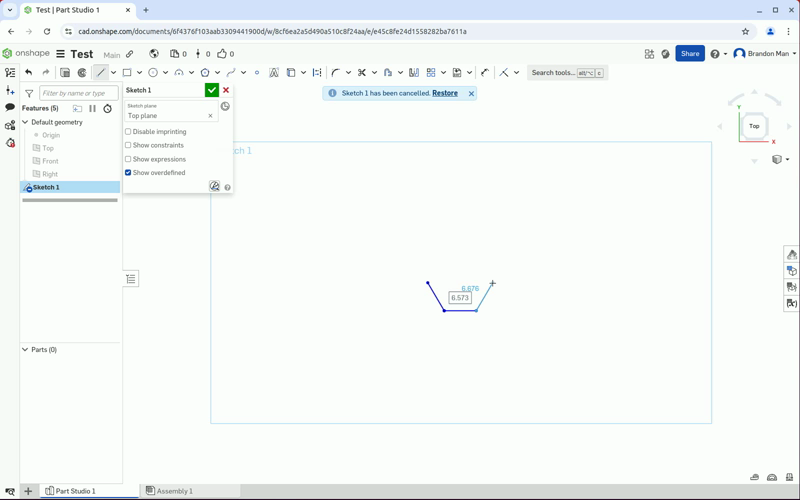
key_up(shift)
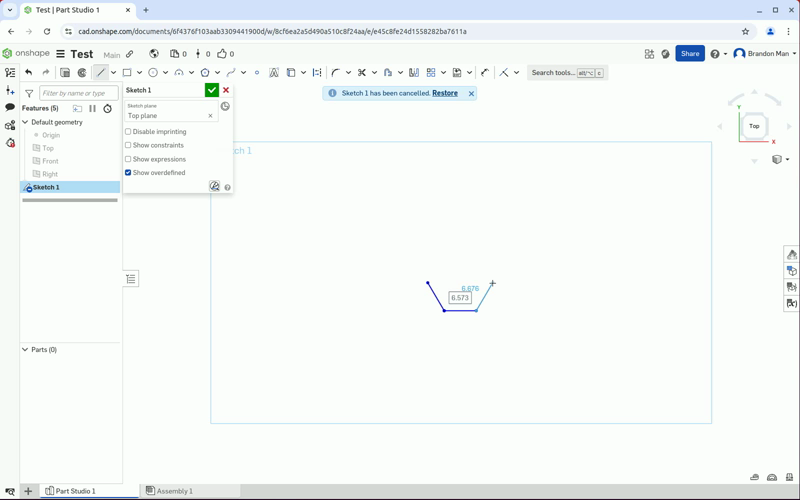
key_down(shift)
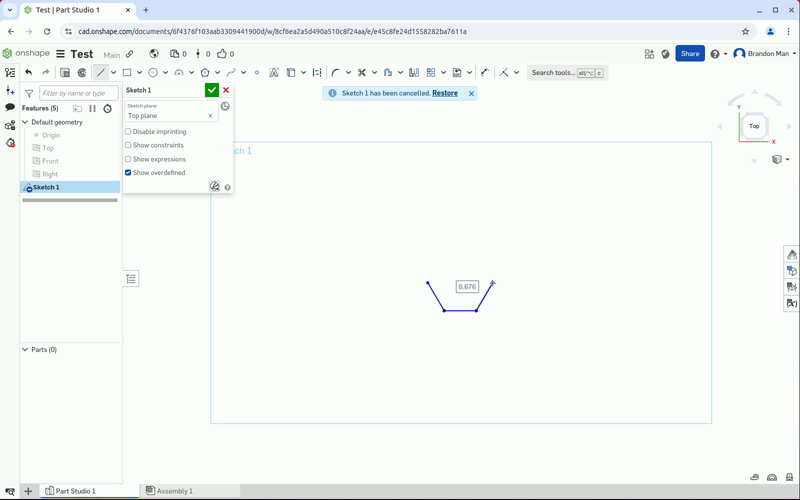
mouse_move(522, 282)
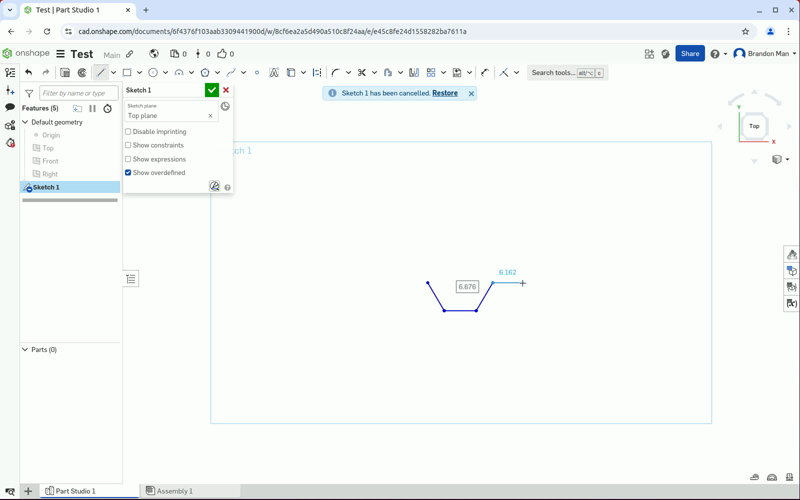
mouse_move(476, 255)
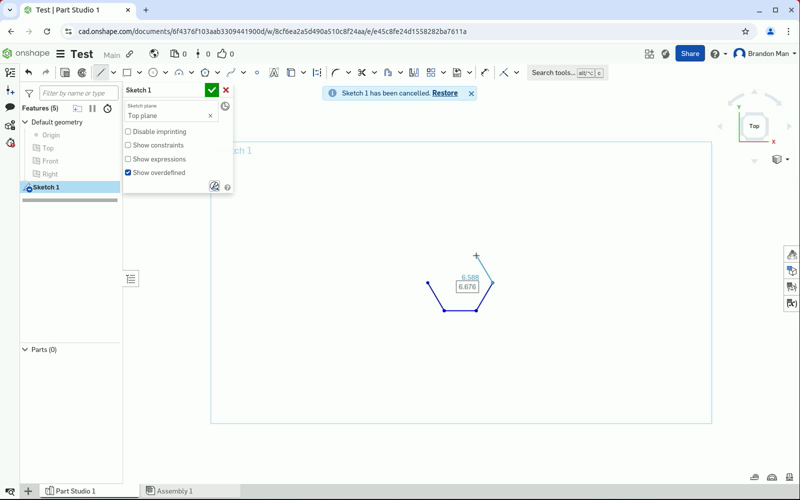
click(476, 255)
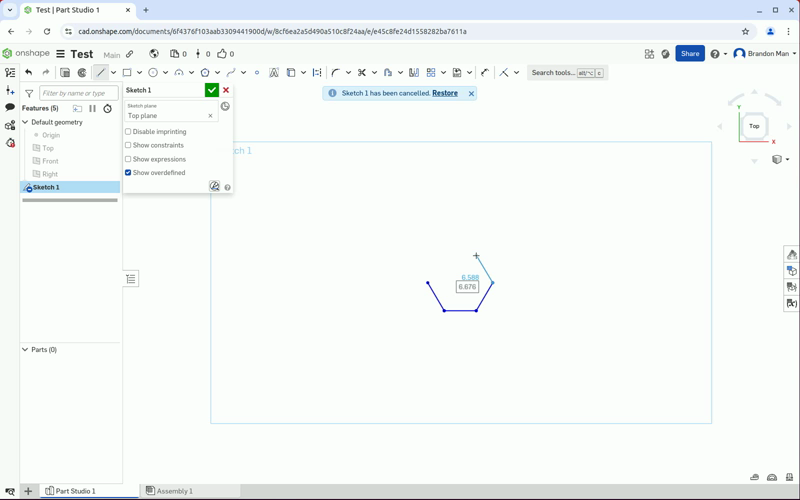
key_up(shift)
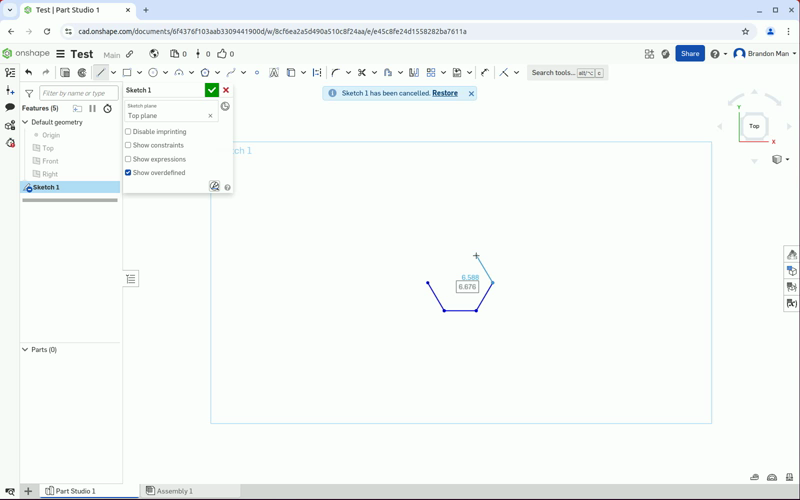
key_down(shift)
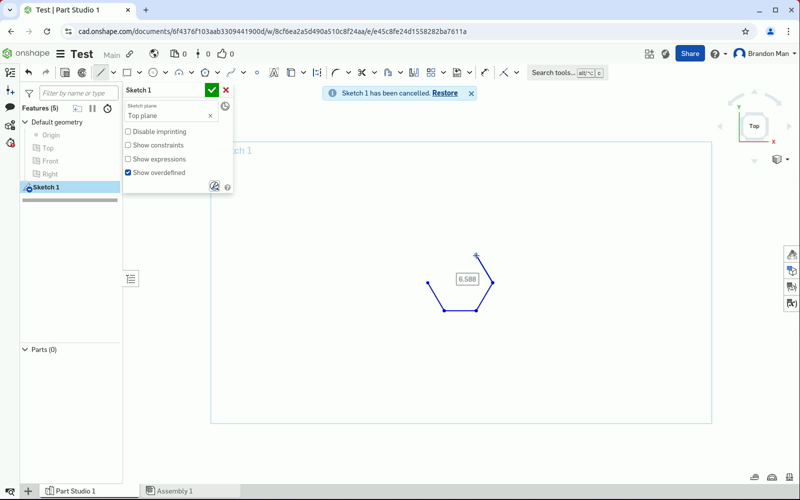
mouse_move(506, 255)
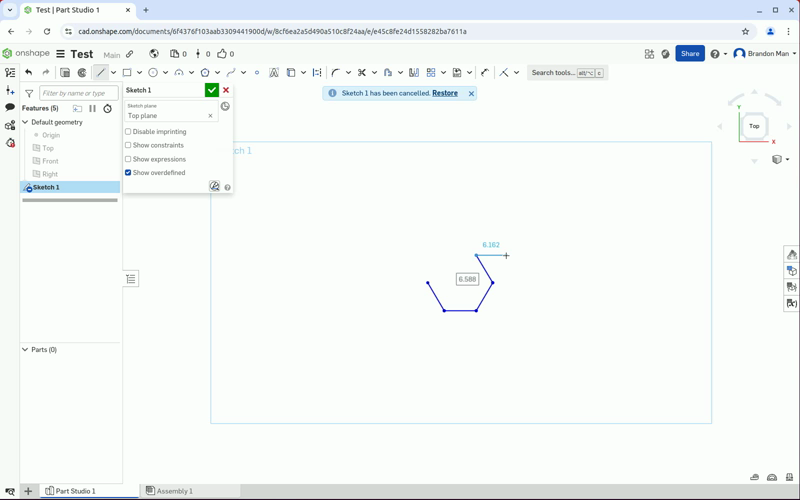
mouse_move(444, 255)
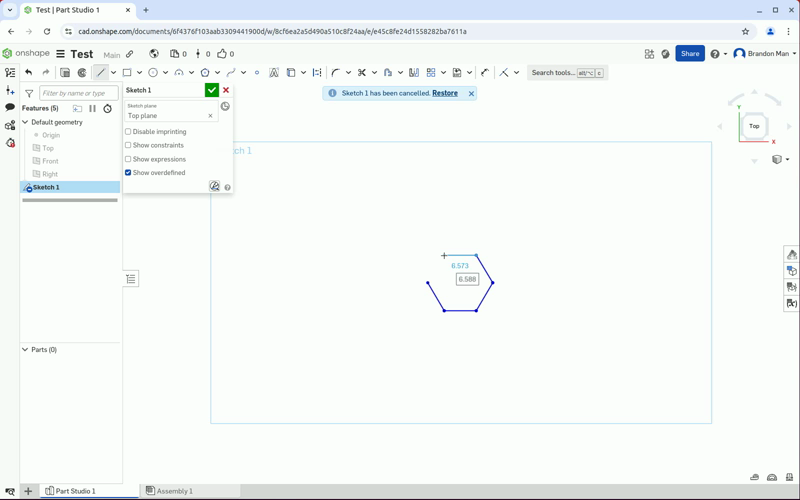
click(444, 255)
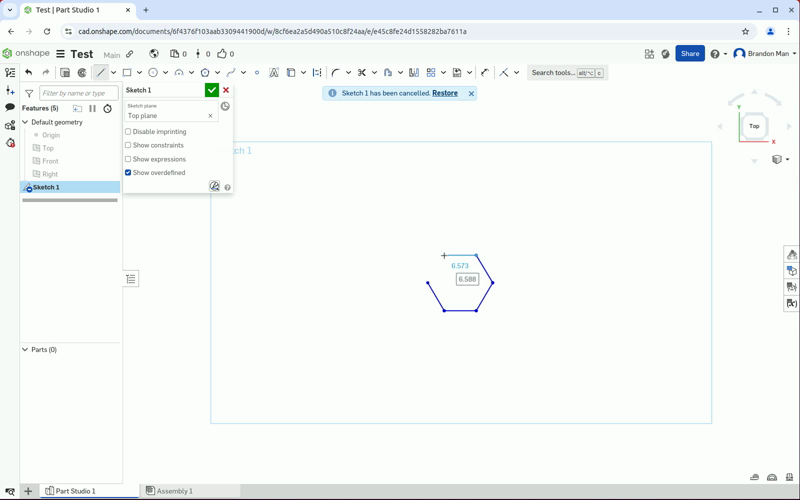
key_up(shift)
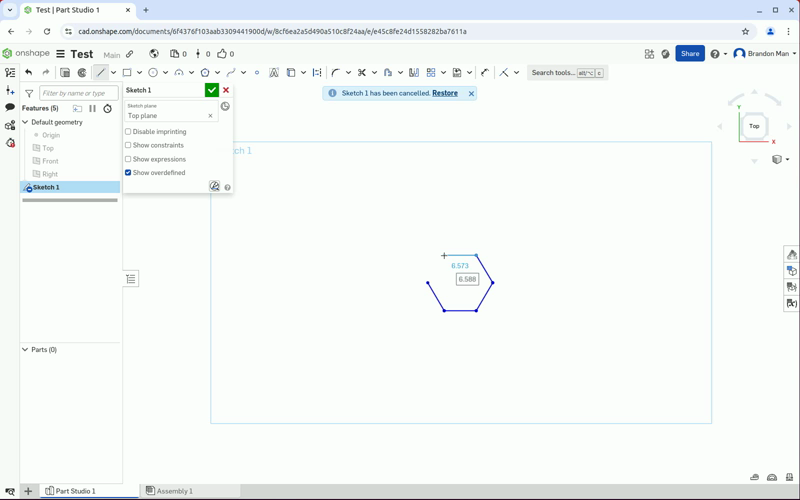
mouse_move(474, 255)
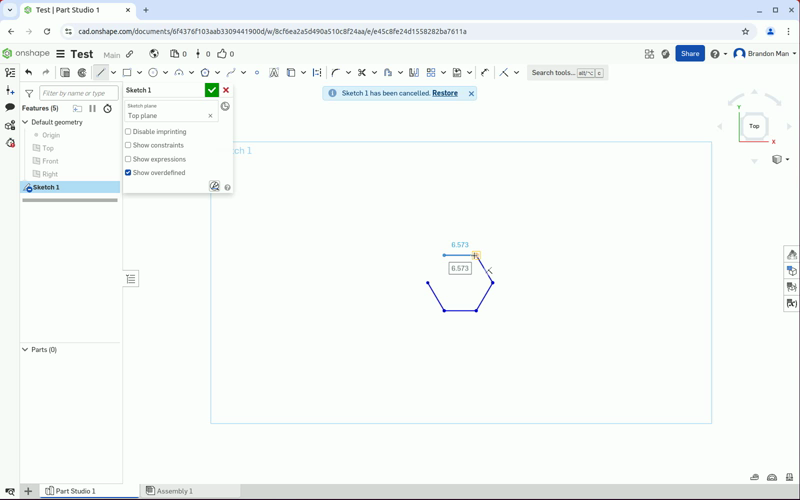
key_down(shift)
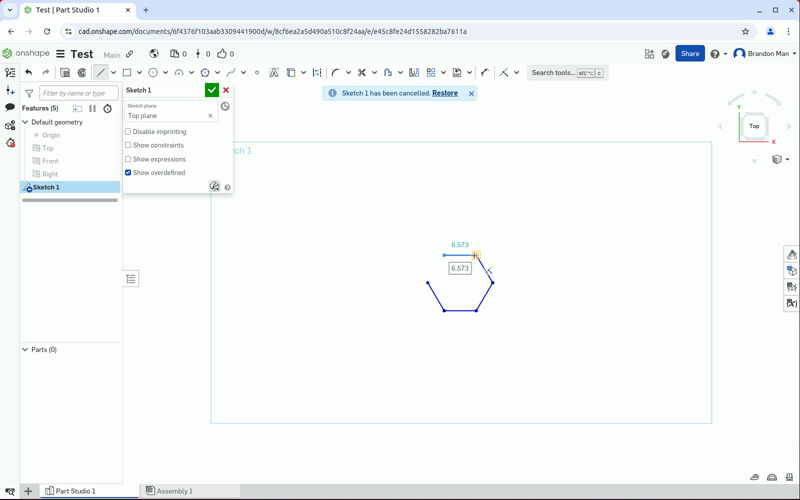
mouse_move(427, 282)
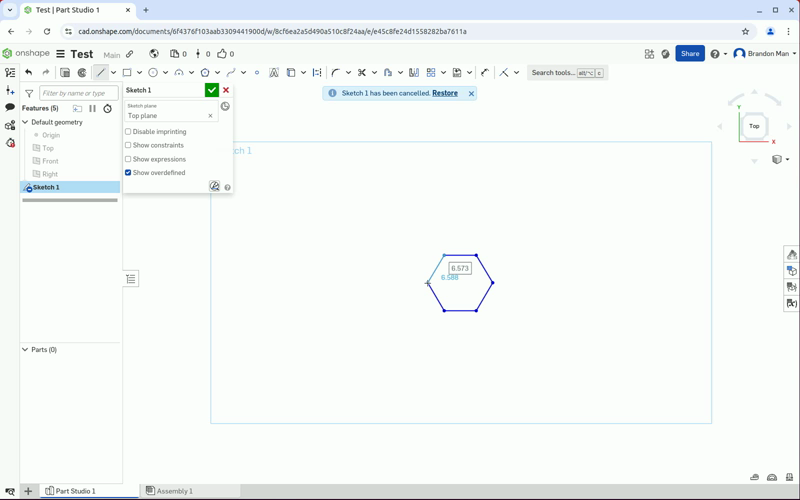
key_up(shift)
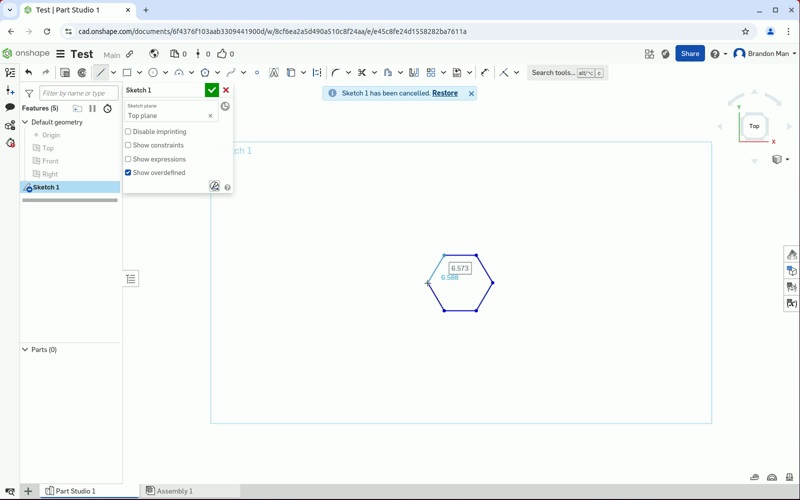
click(427, 282)
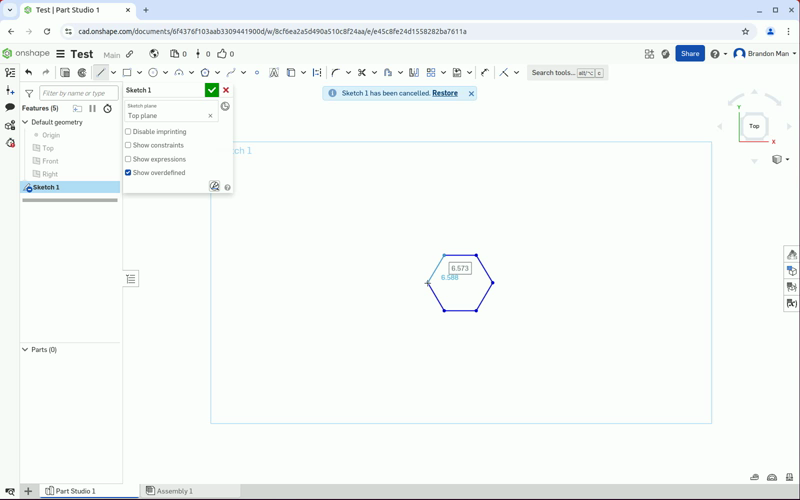
key(esc)
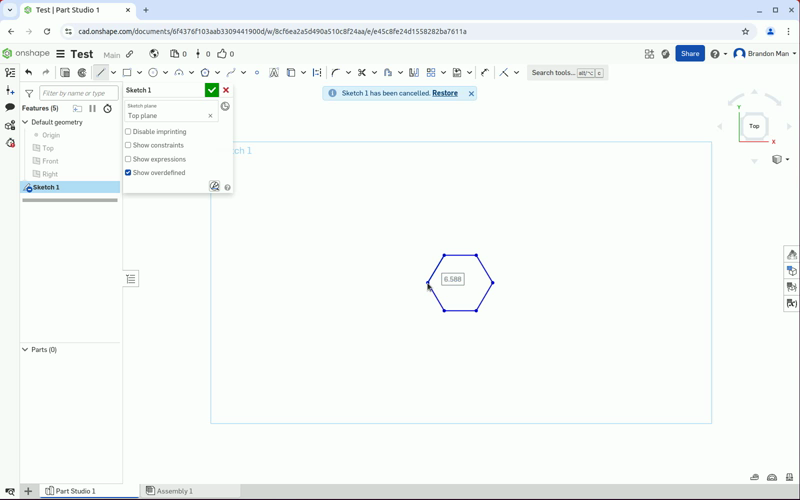
mouse_move(454, 277)
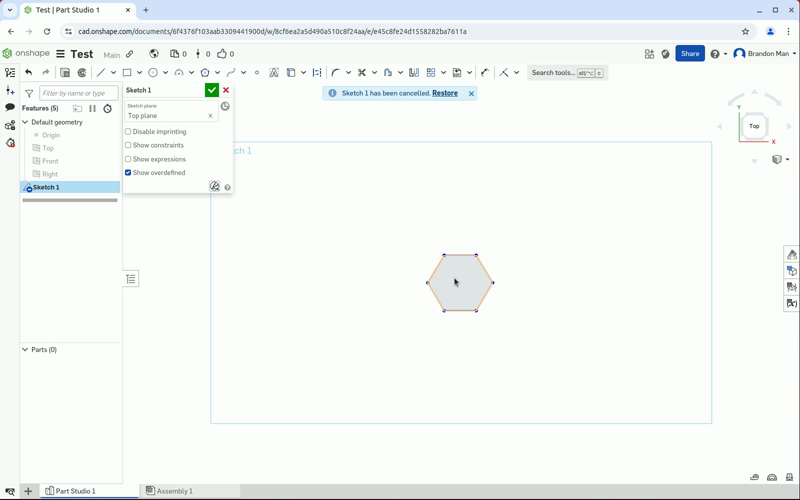
click(454, 277)
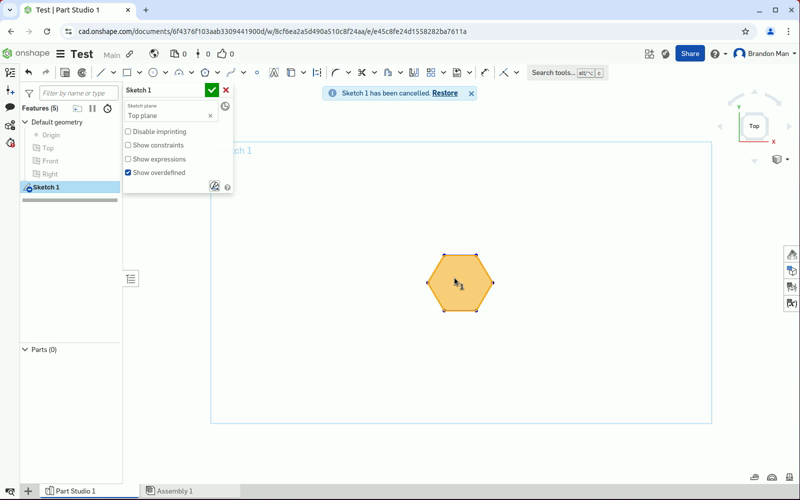
mouse_move(73, 352)
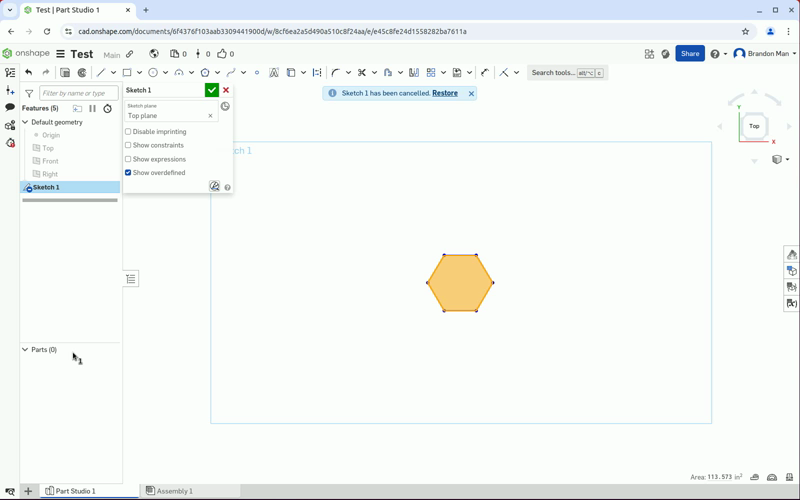
key(shift+y)
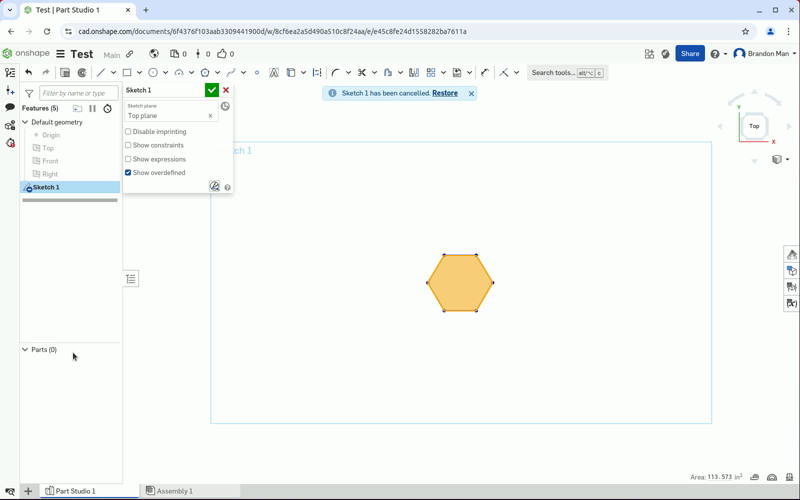
key(shift+e)
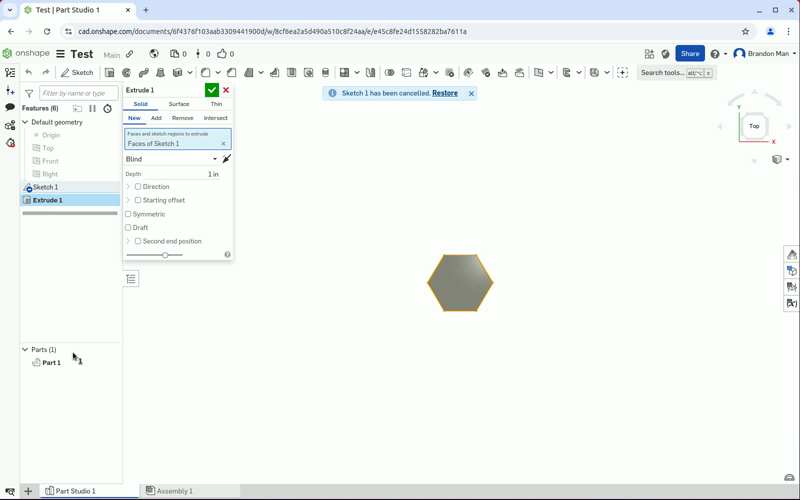
mouse_move(143, 106)
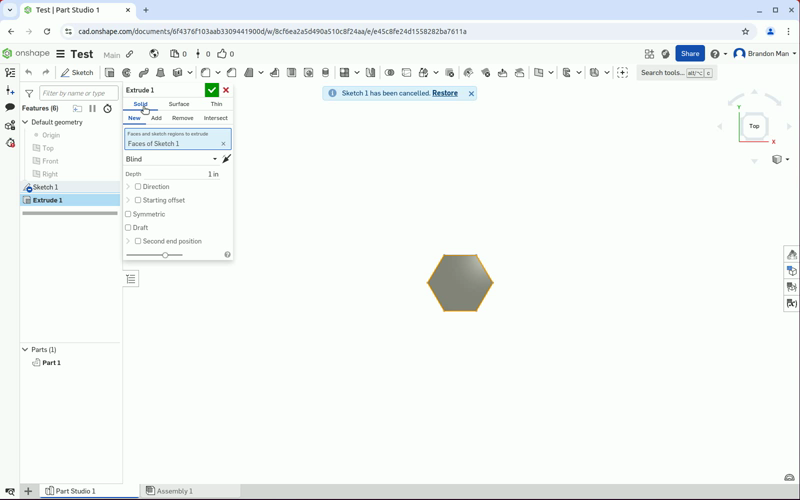
click(143, 106)
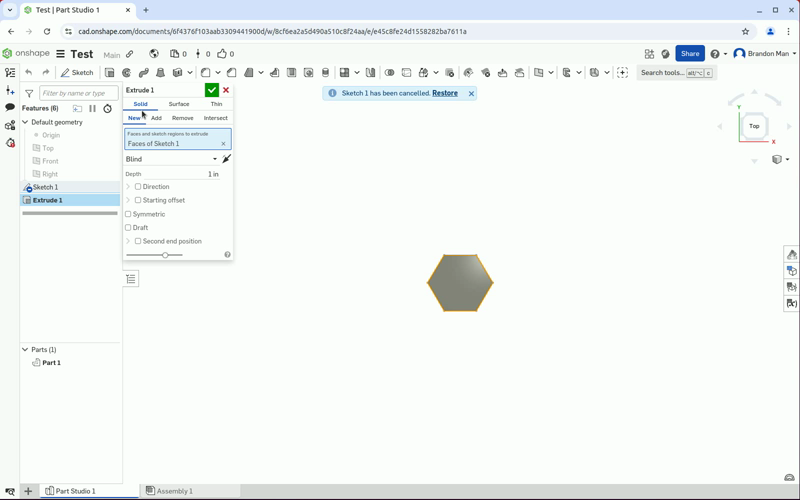
mouse_move(137, 120)
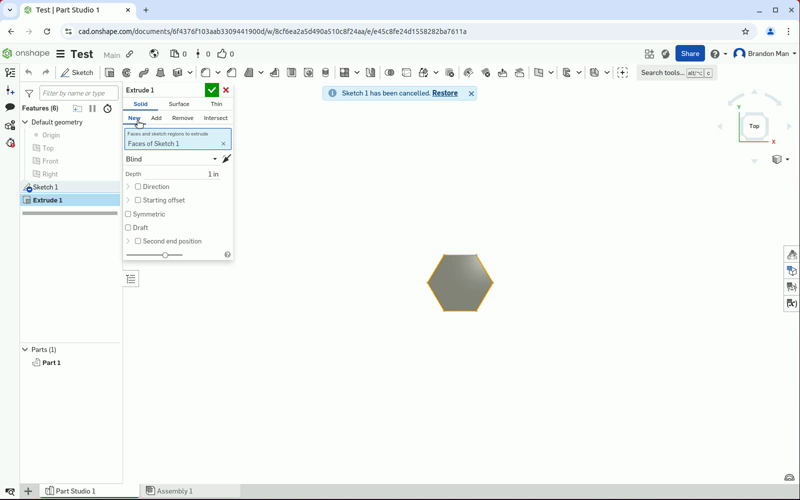
click(137, 120)
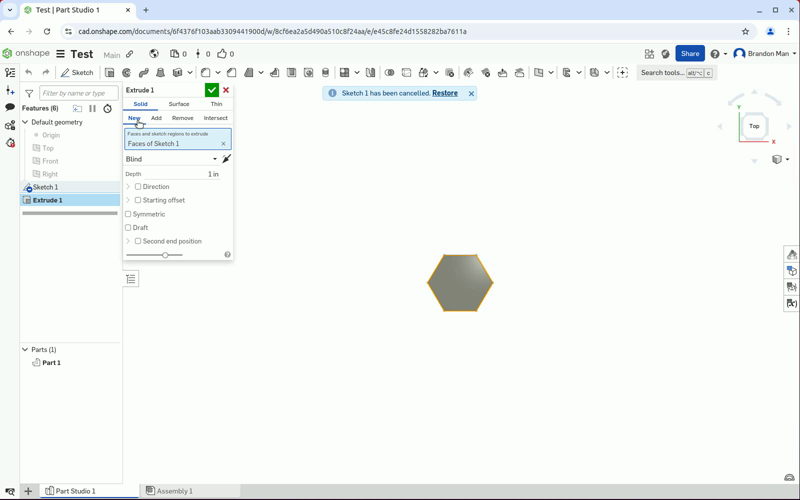
key(tab, 4)
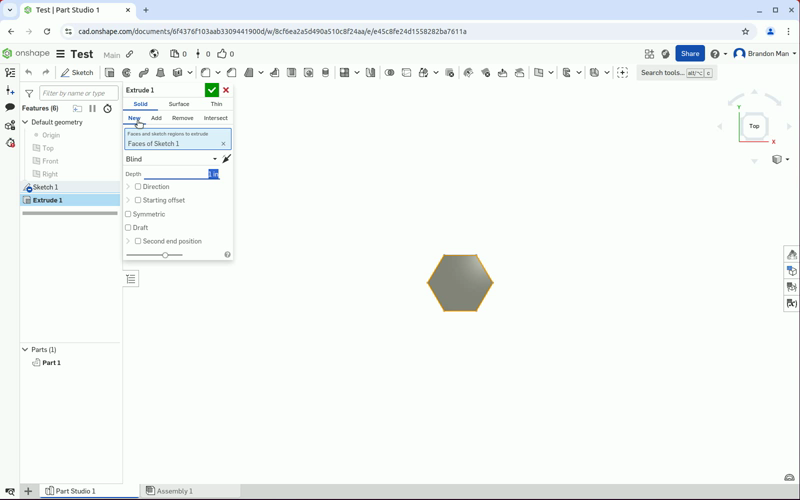
text(23.108)
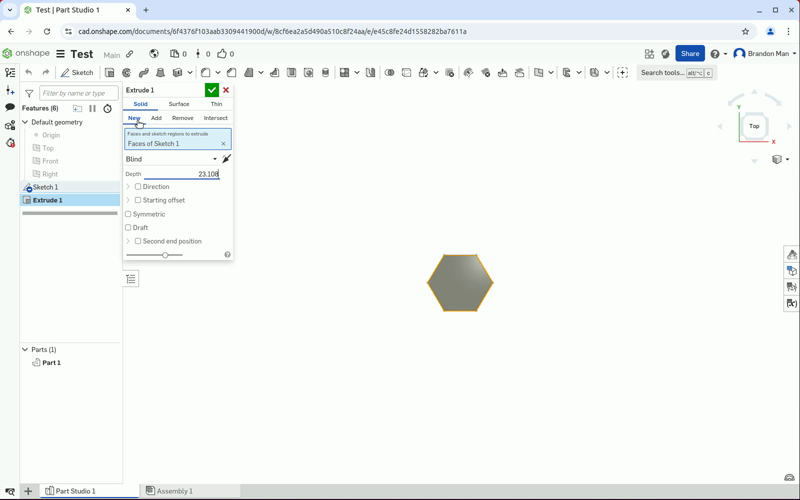
key(enter)
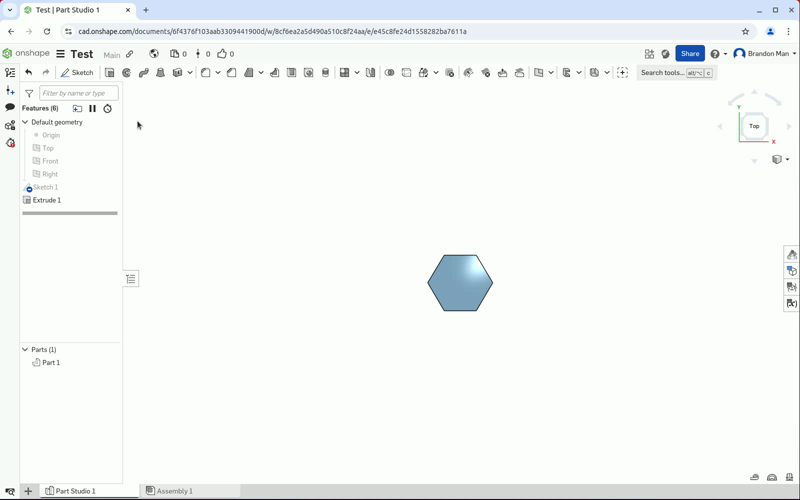
key(shift+h)
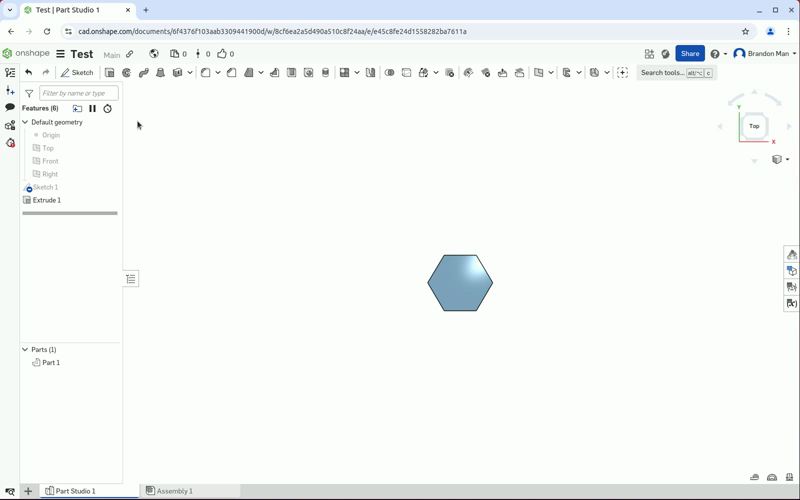
key(shift+h)
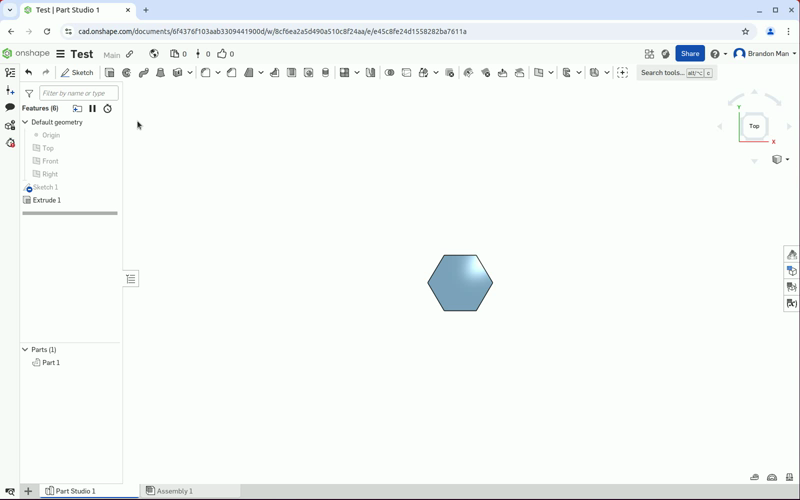
mouse_move(73, 189)
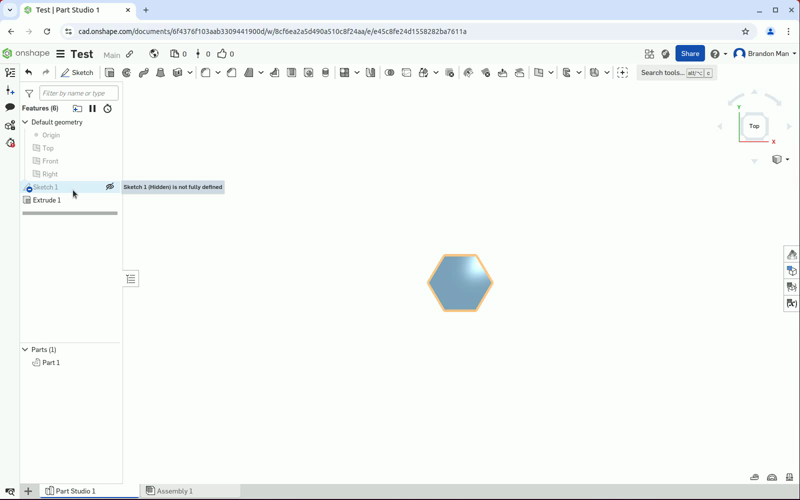
click(73, 189)
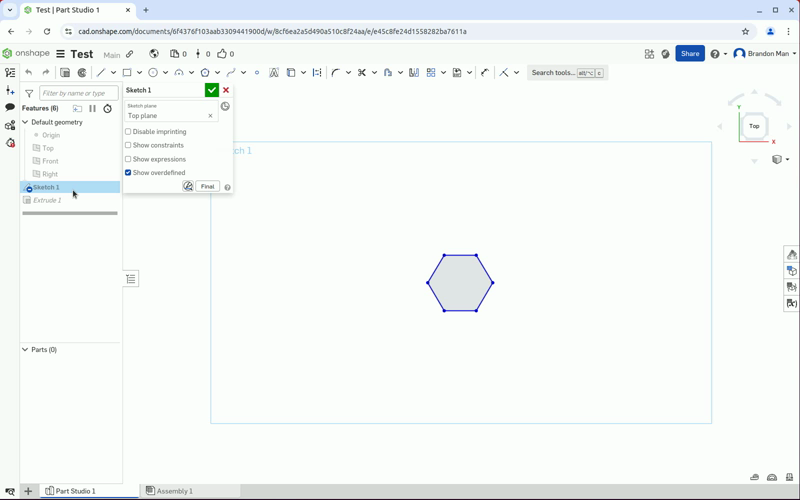
mouse_move(229, 92)
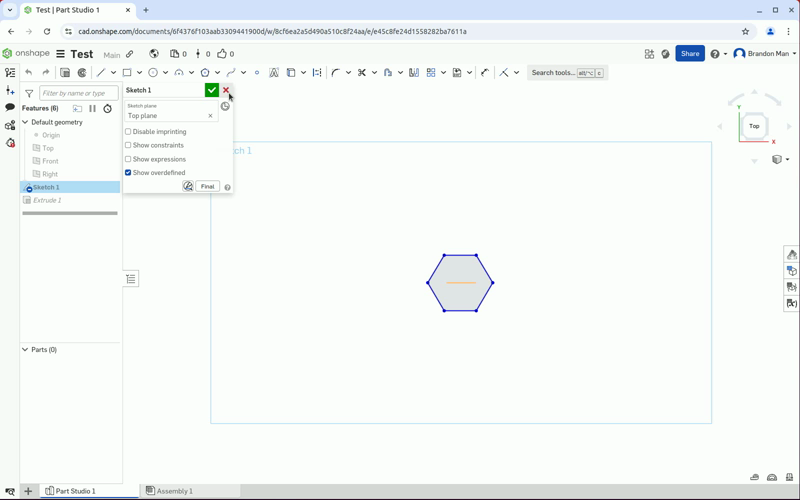
click(229, 92)
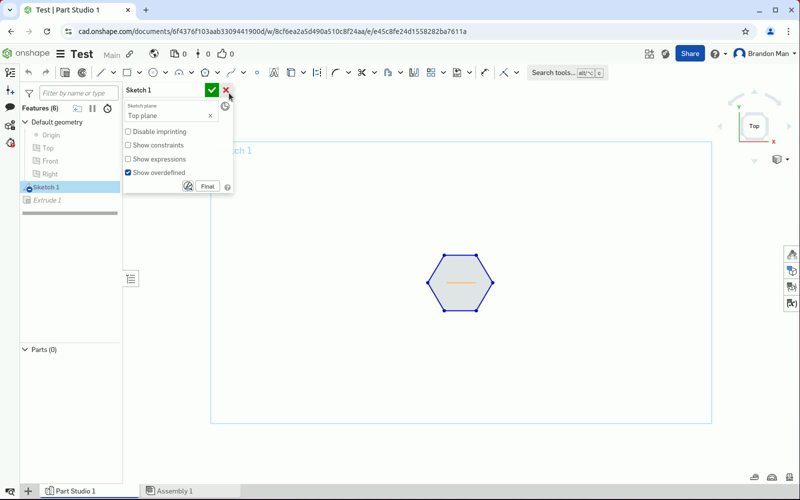
key(shift+s)
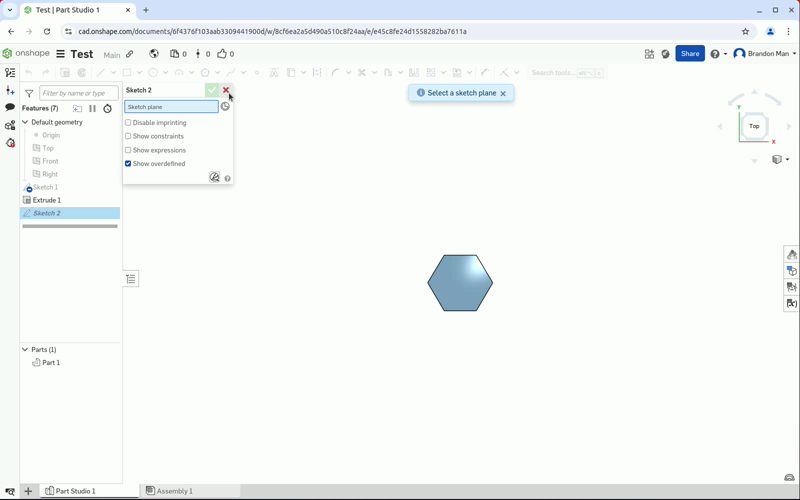
mouse_move(73, 150)
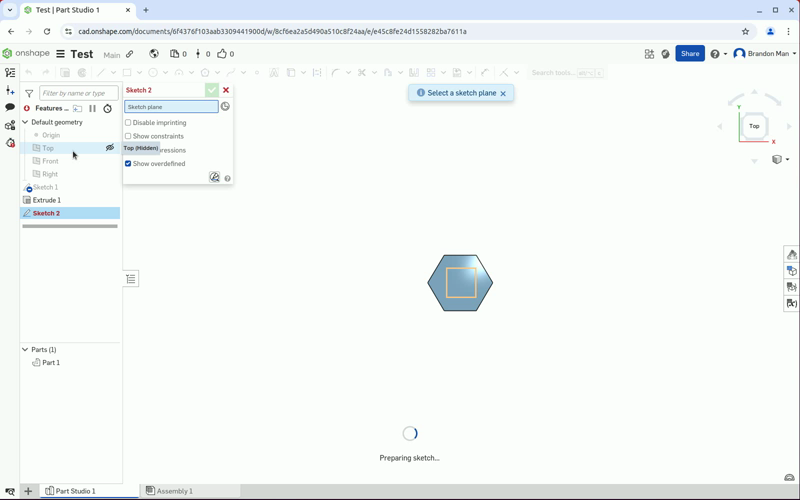
click(73, 150)
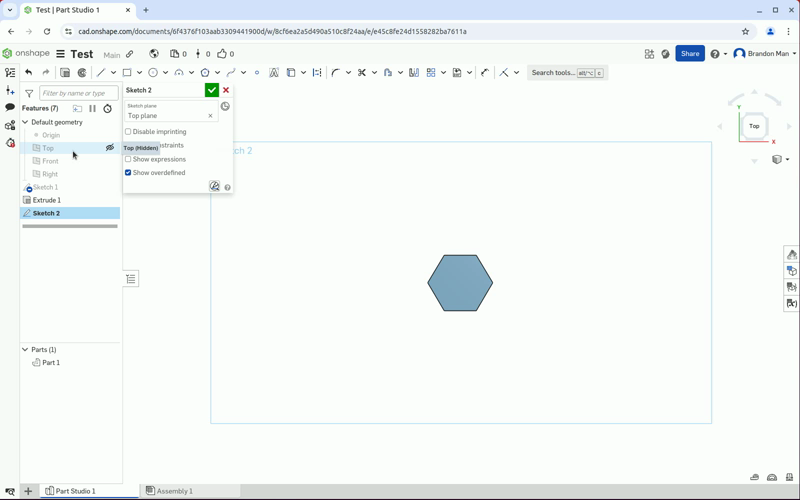
mouse_move(73, 352)
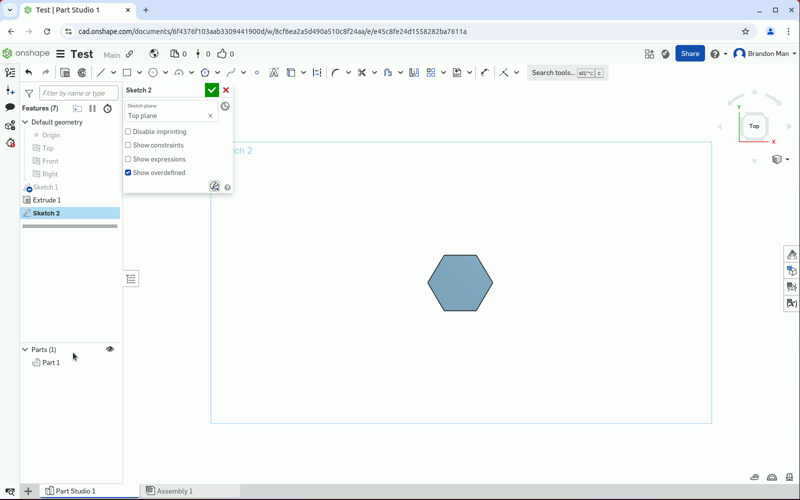
key(y)
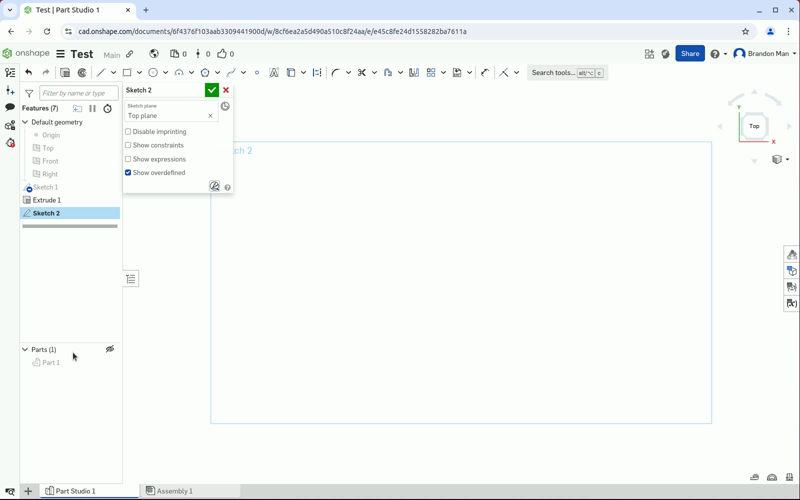
key(l)
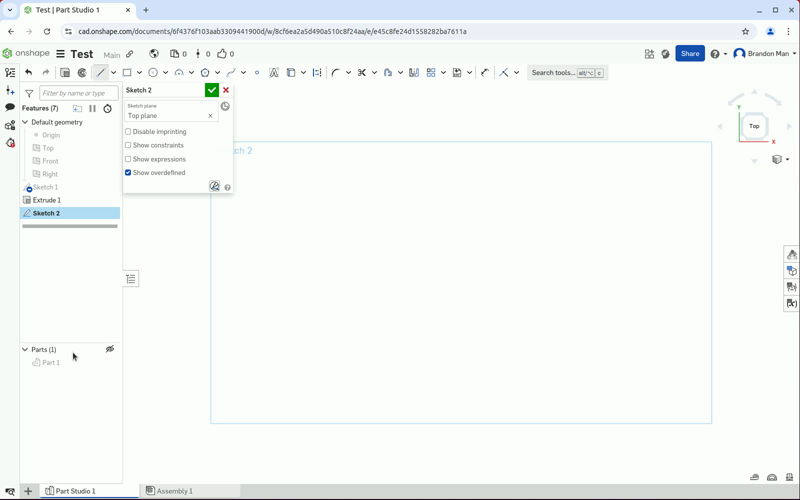
key_down(shift)
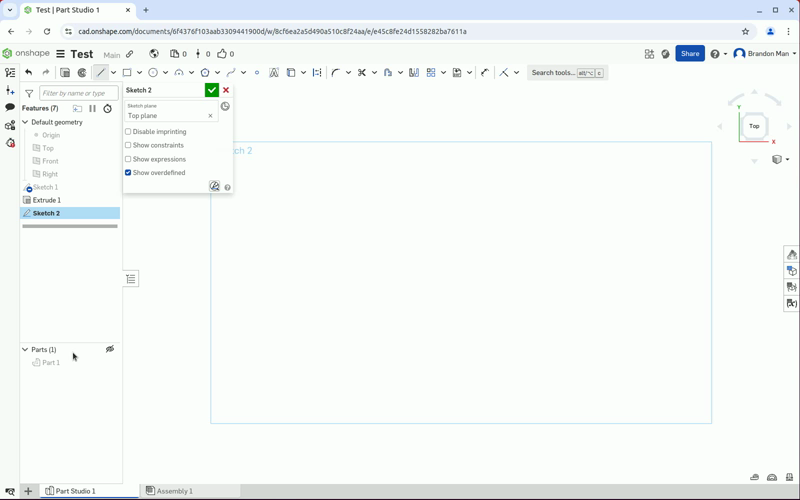
mouse_move(427, 282)
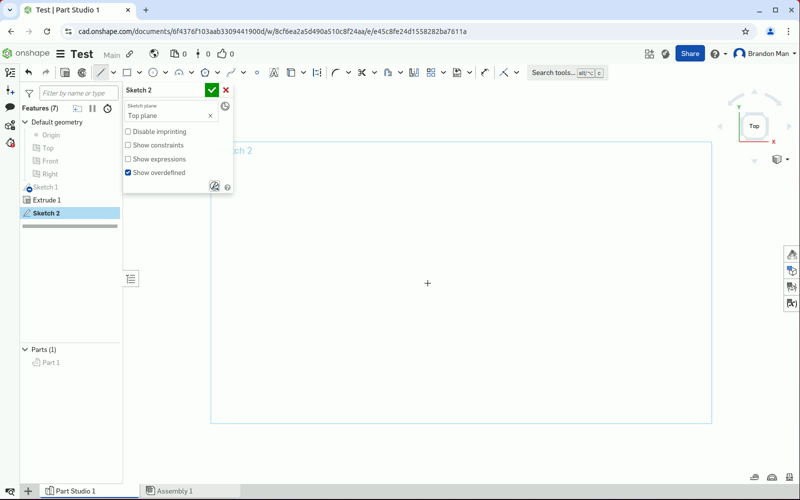
click(427, 282)
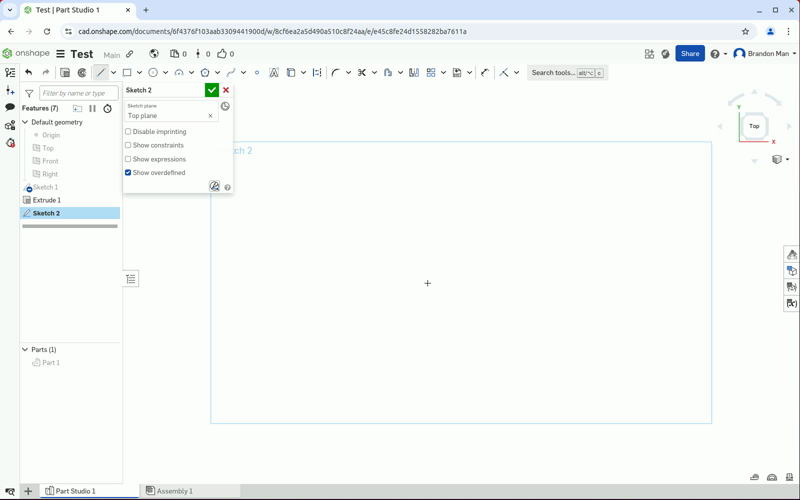
key_up(shift)
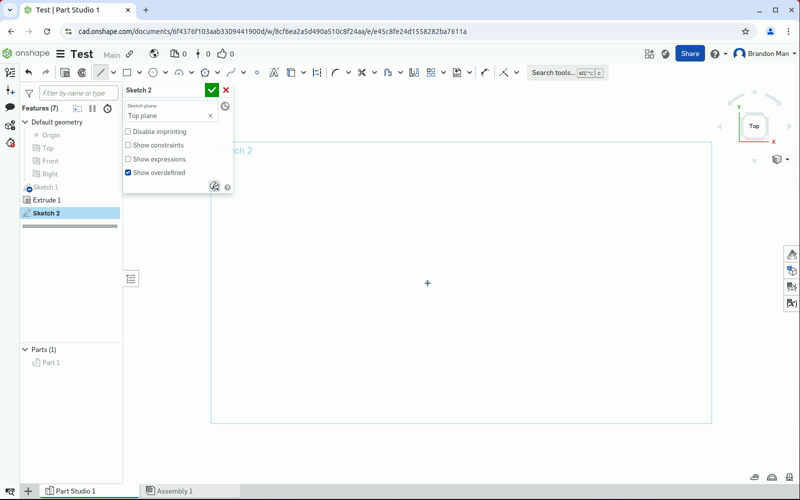
key_down(shift)
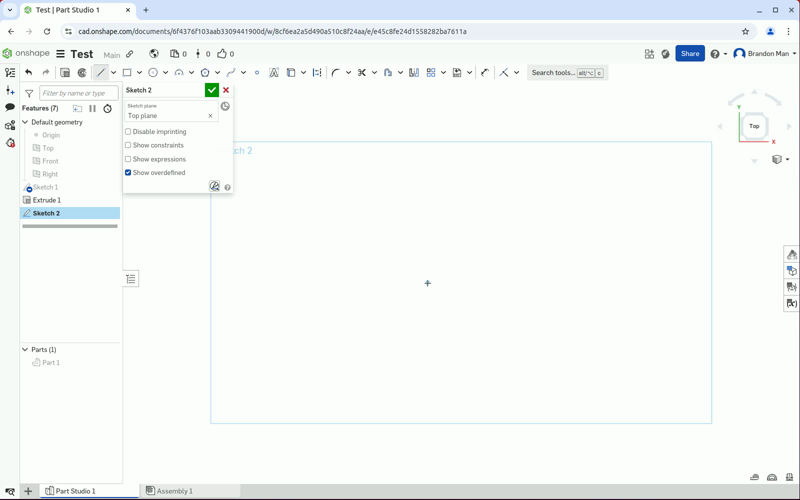
mouse_move(457, 282)
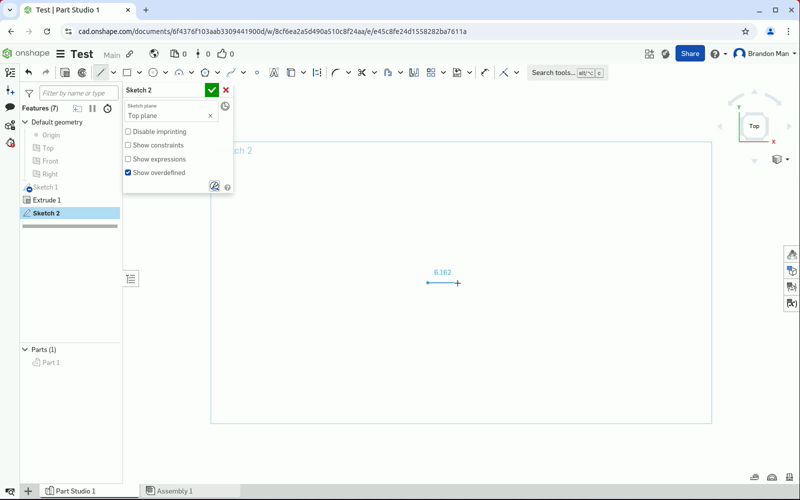
mouse_move(444, 310)
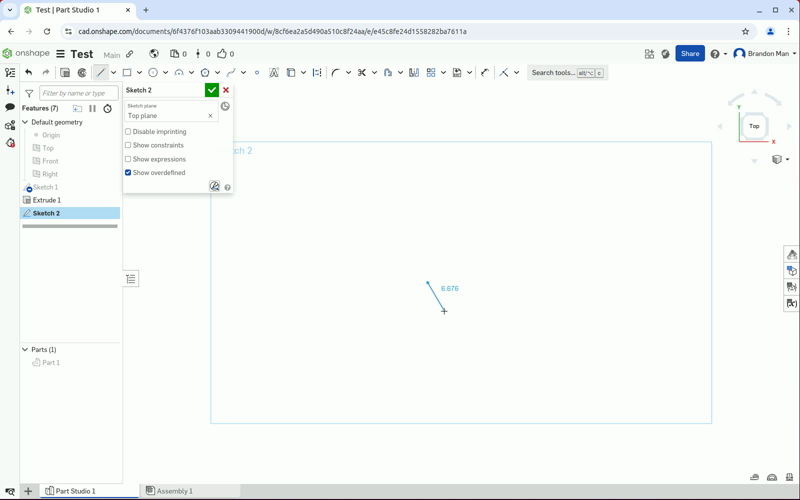
click(444, 310)
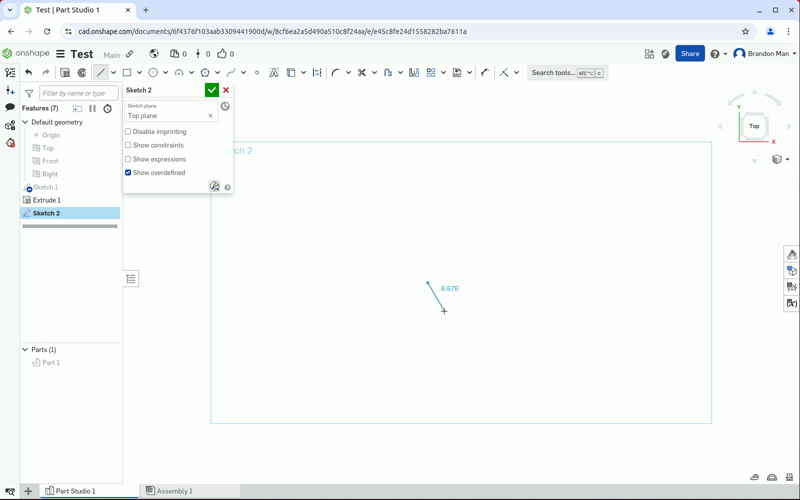
key_up(shift)
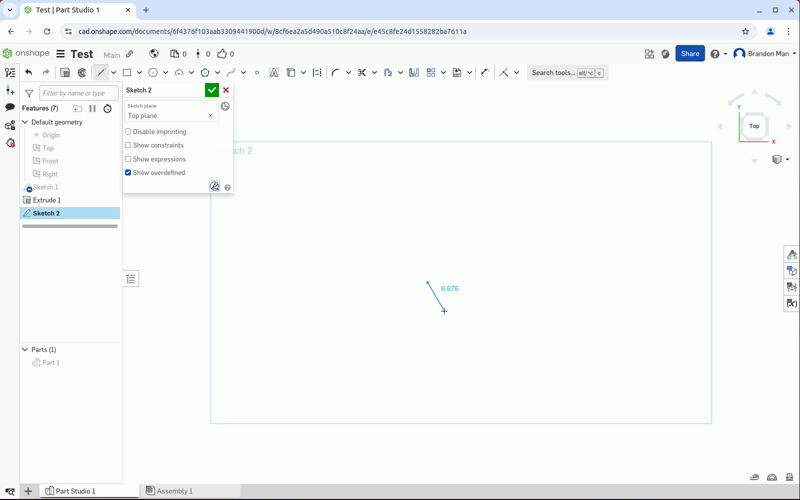
key_down(shift)
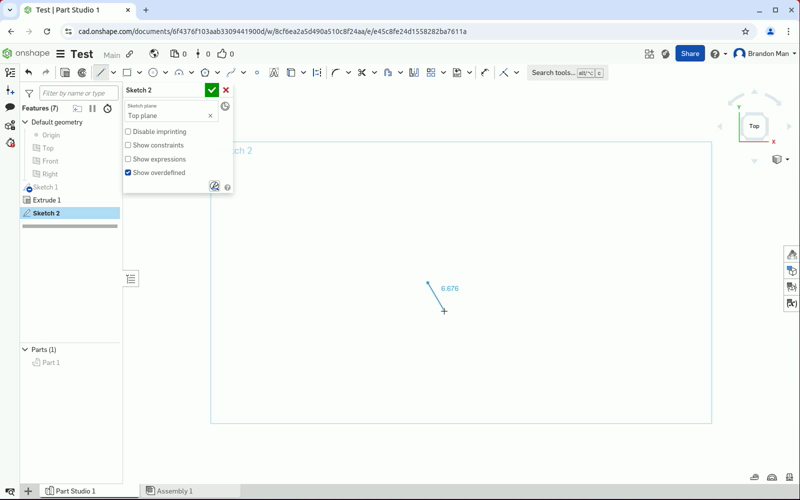
mouse_move(474, 310)
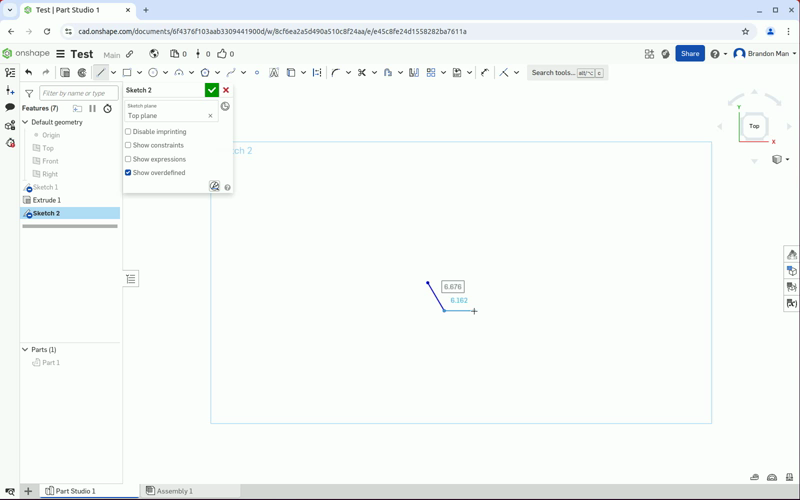
mouse_move(476, 310)
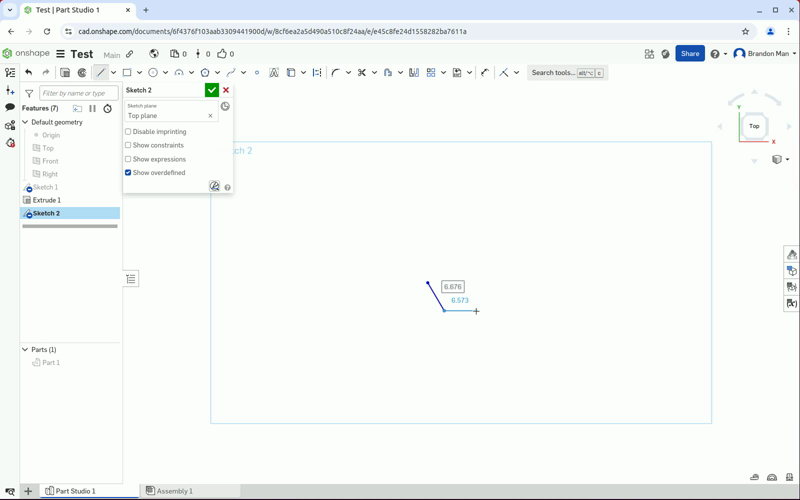
click(476, 310)
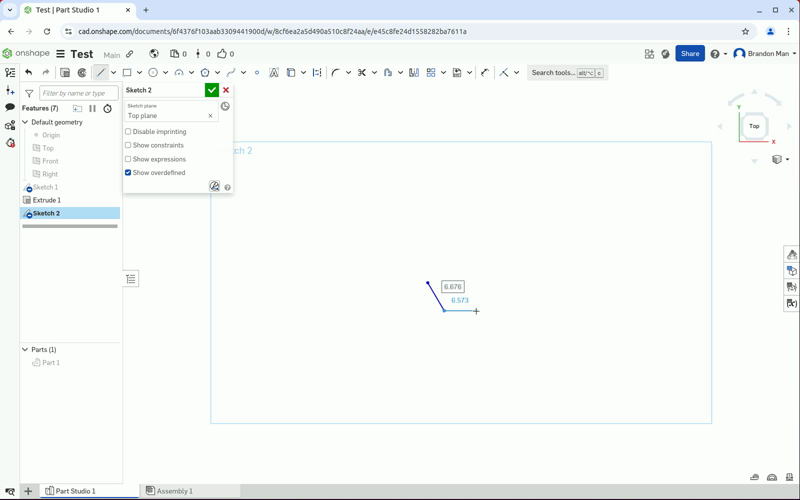
key_up(shift)
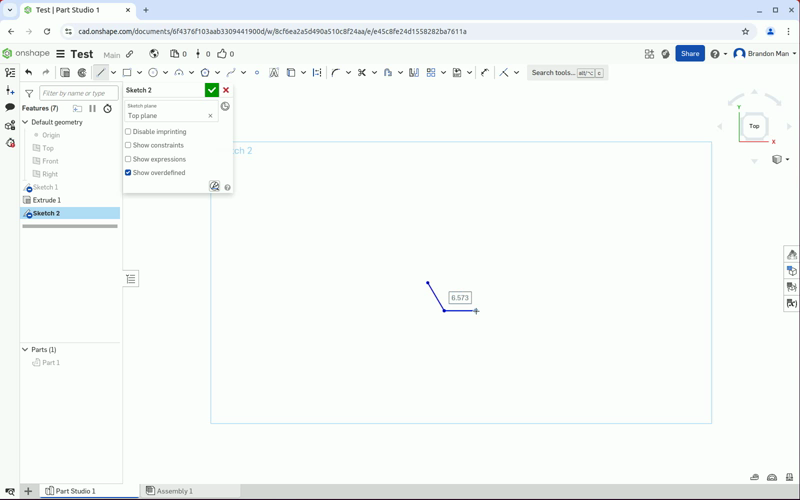
key_down(shift)
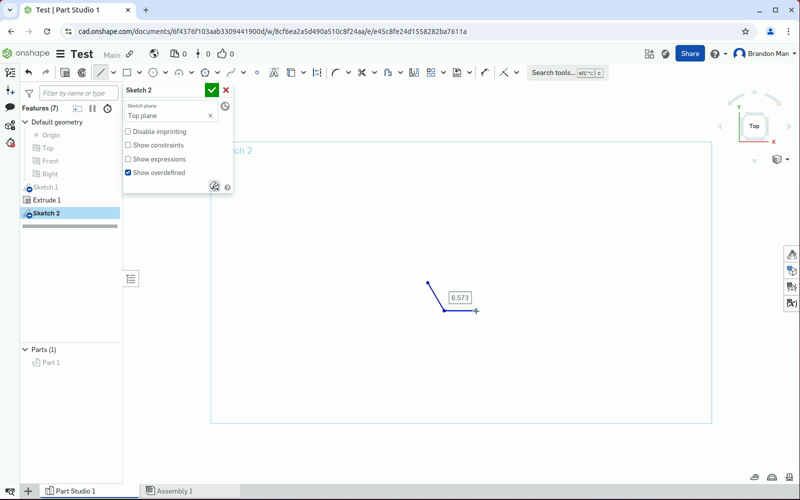
mouse_move(506, 310)
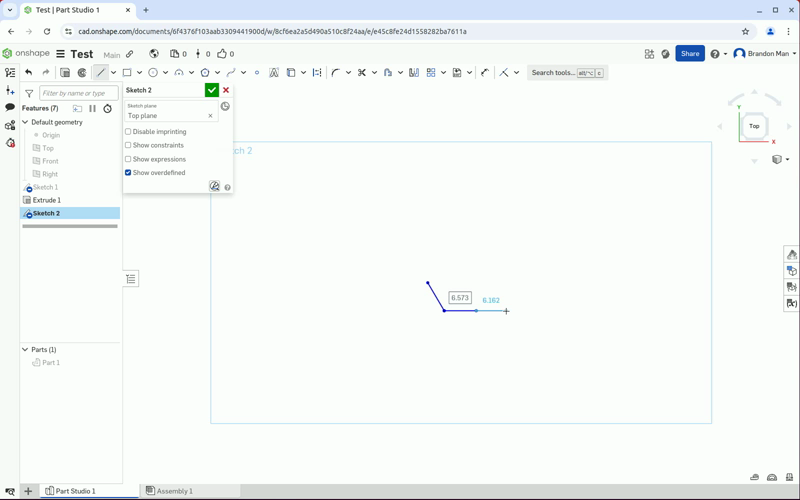
mouse_move(492, 282)
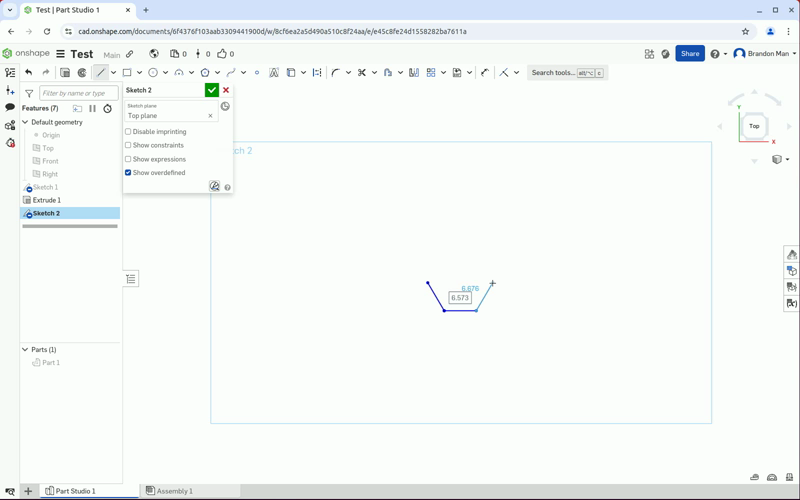
click(492, 282)
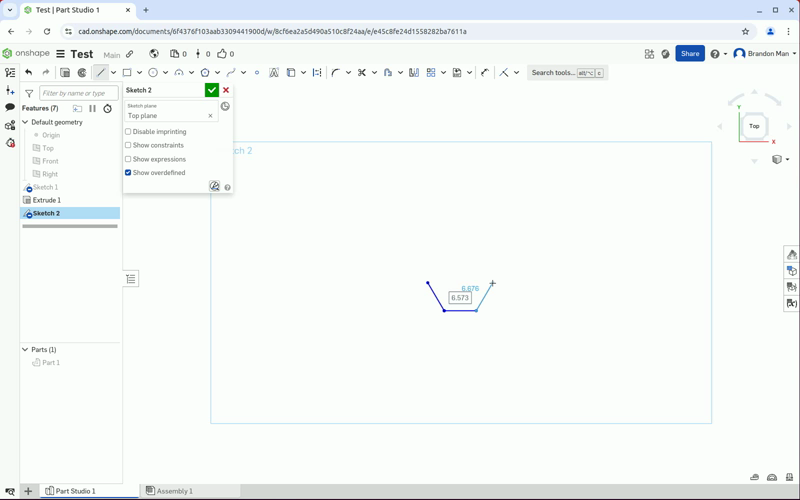
key_up(shift)
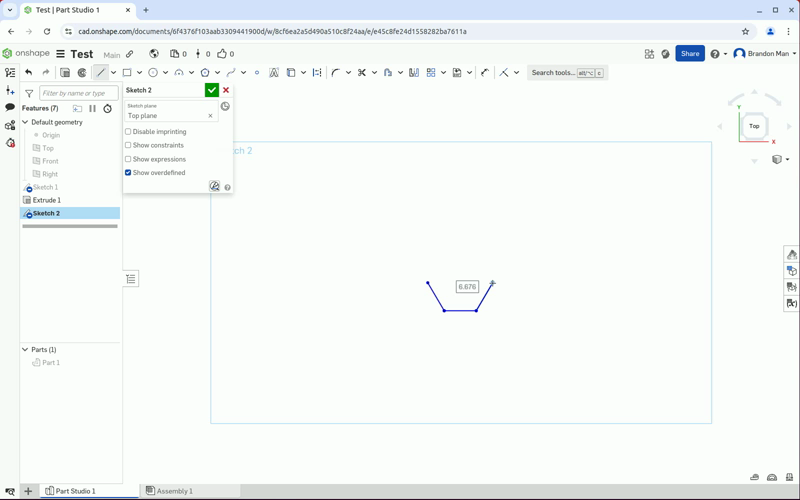
key_down(shift)
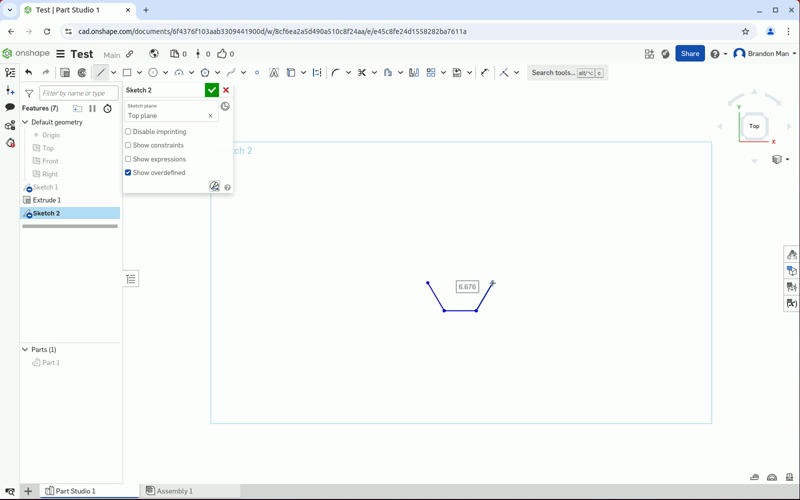
mouse_move(522, 282)
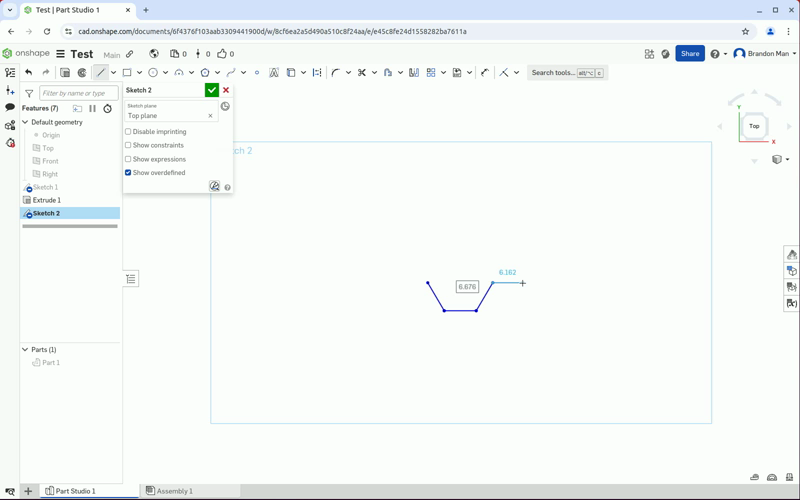
mouse_move(476, 255)
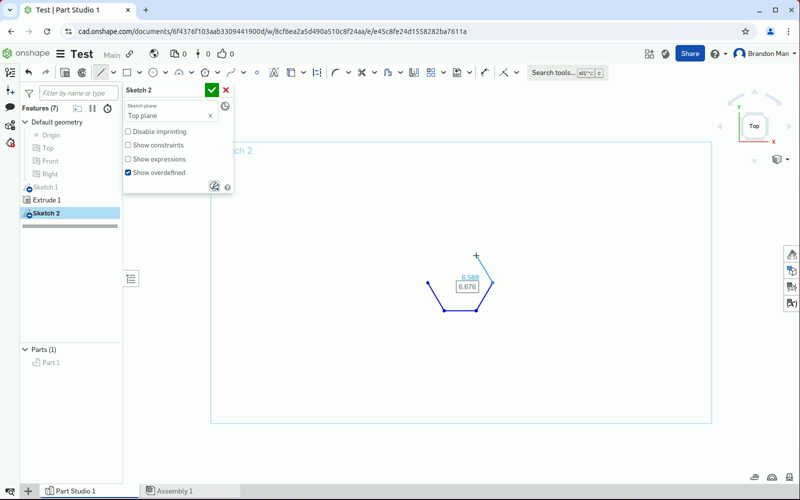
click(476, 255)
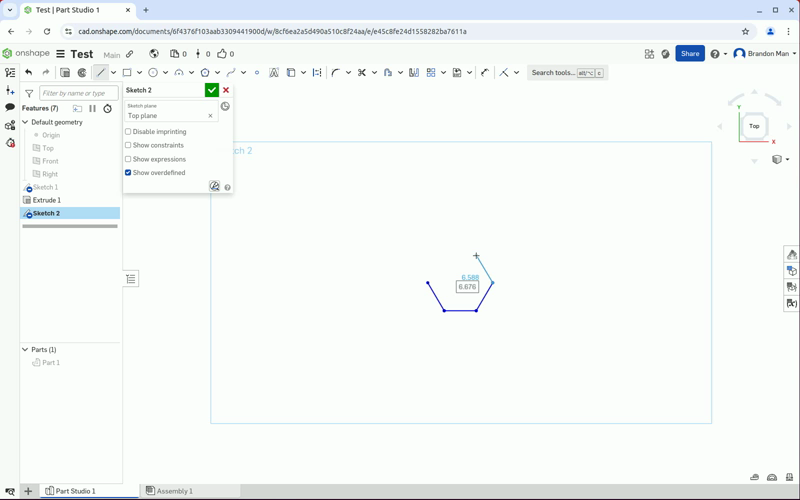
key_up(shift)
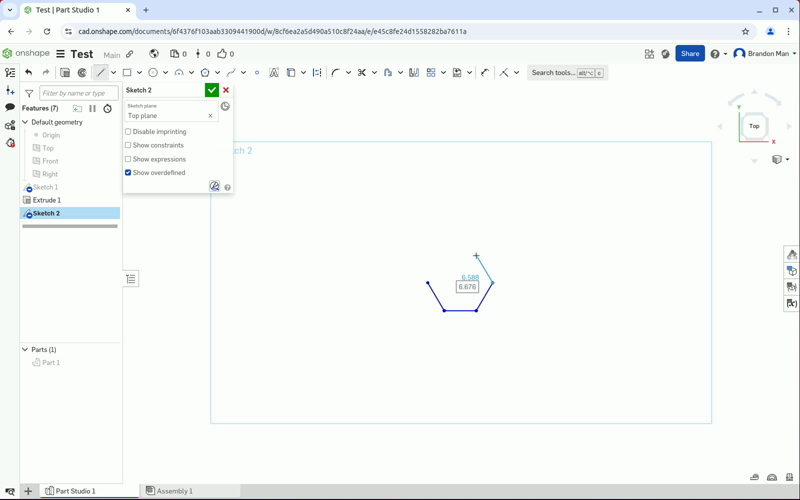
key_down(shift)
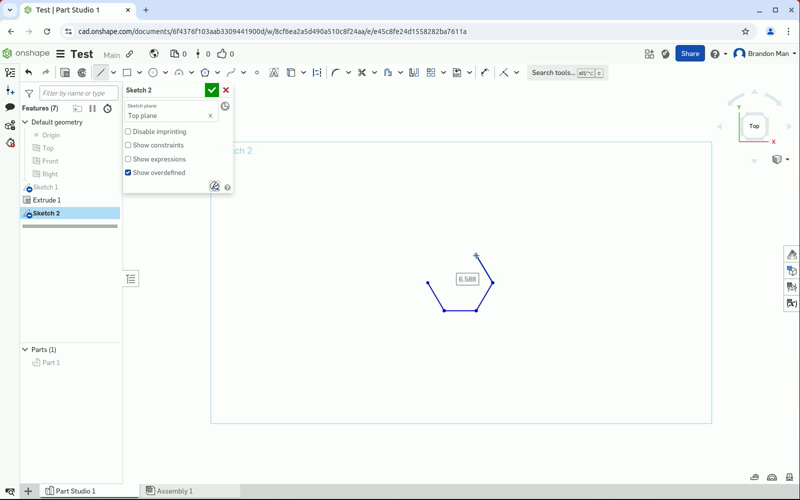
mouse_move(506, 255)
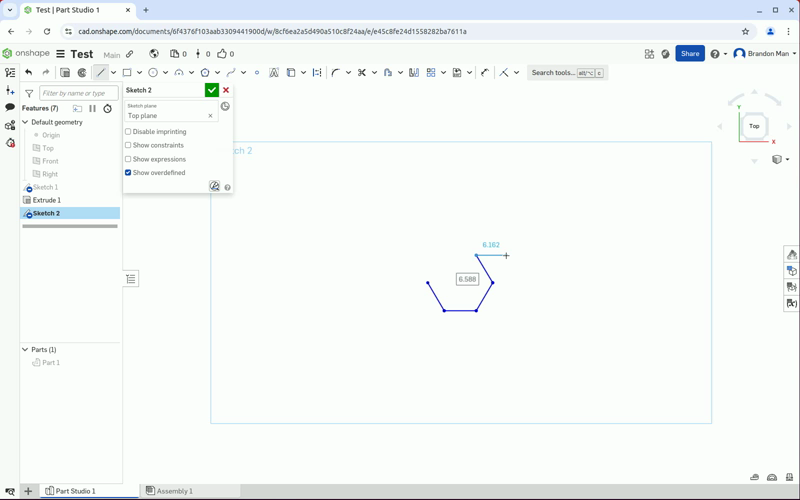
mouse_move(444, 255)
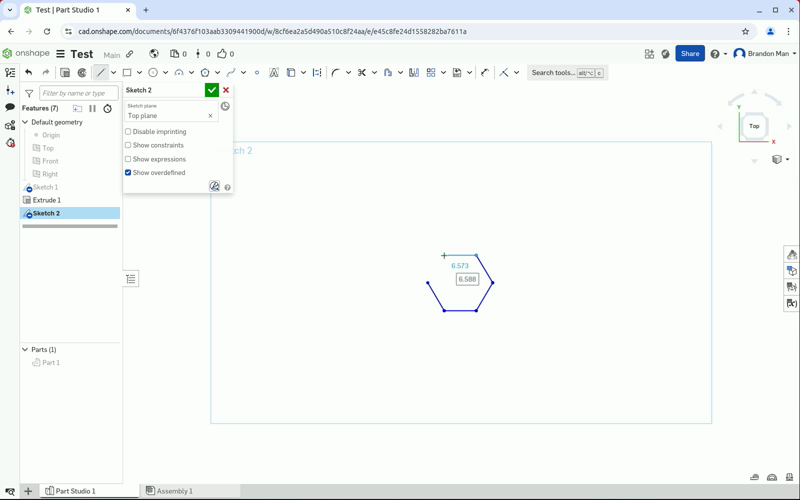
click(444, 255)
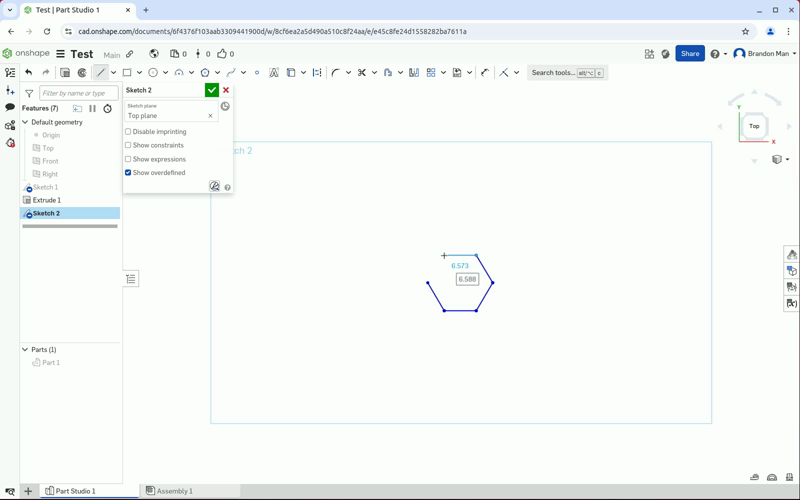
key_up(shift)
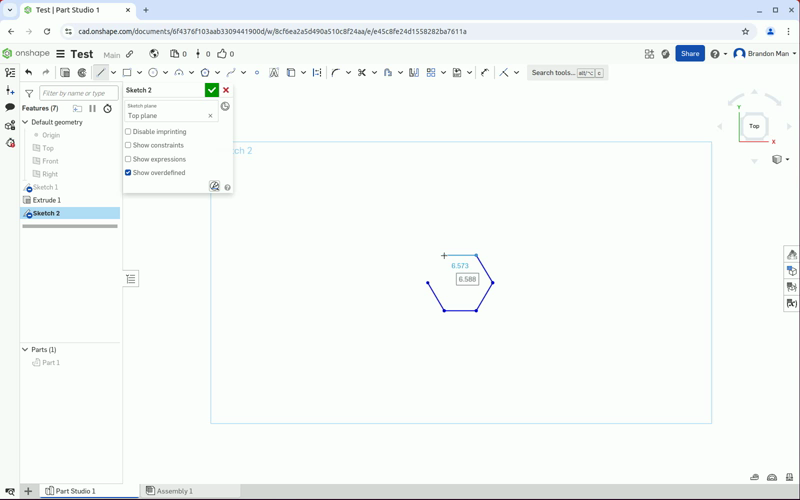
mouse_move(474, 255)
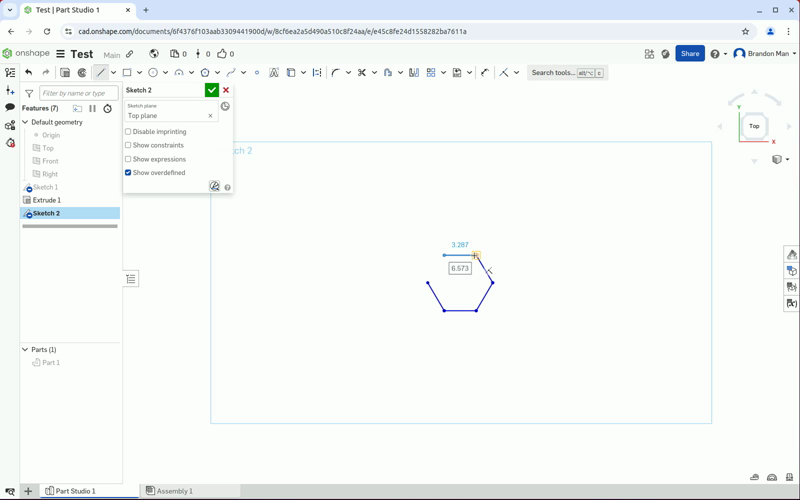
key_down(shift)
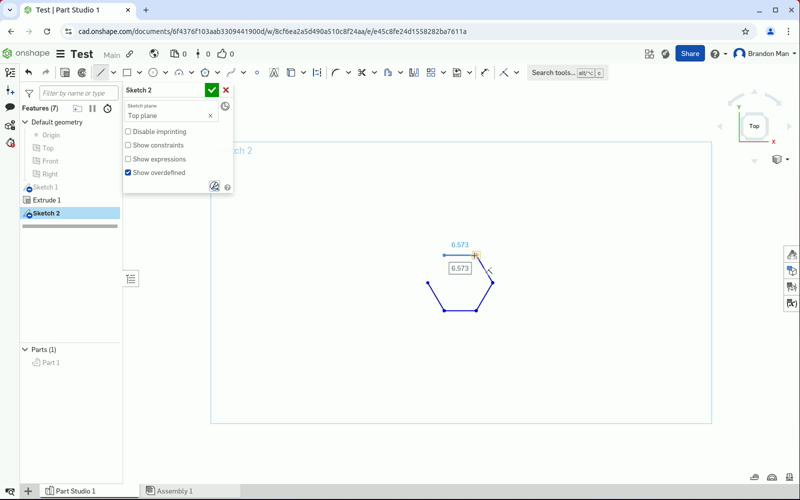
mouse_move(427, 282)
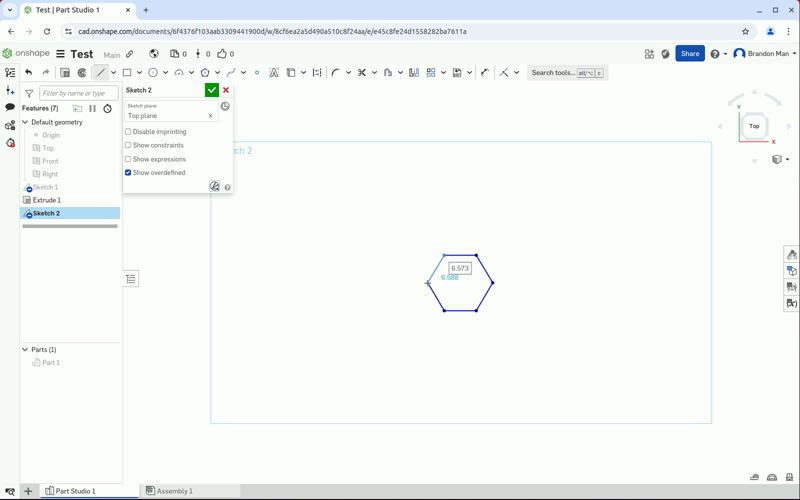
key_up(shift)
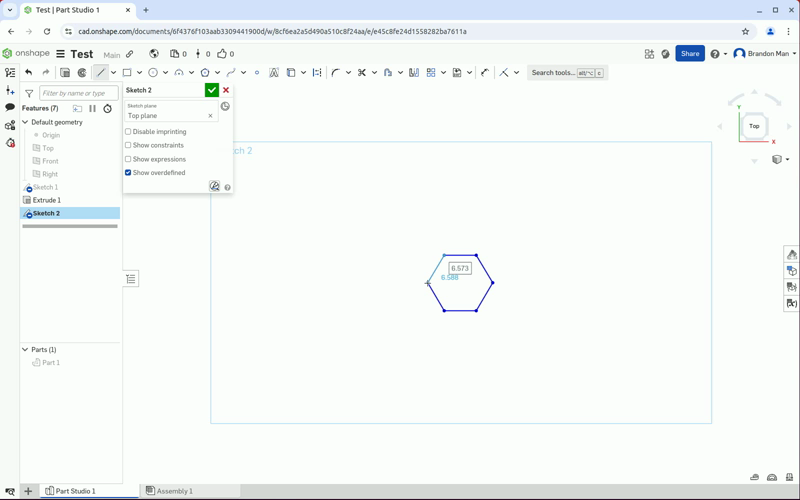
click(427, 282)
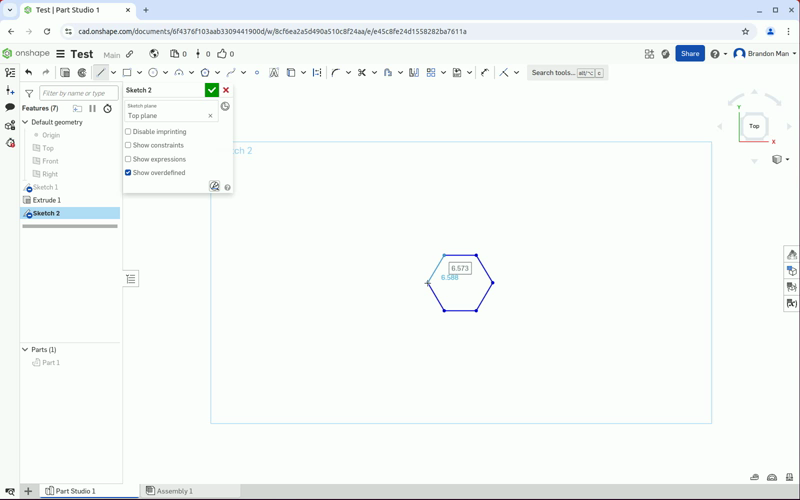
key(esc)
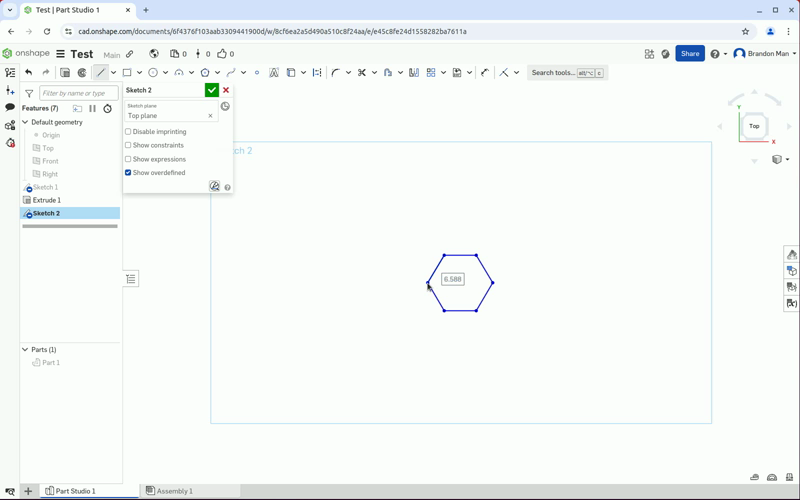
mouse_move(456, 275)
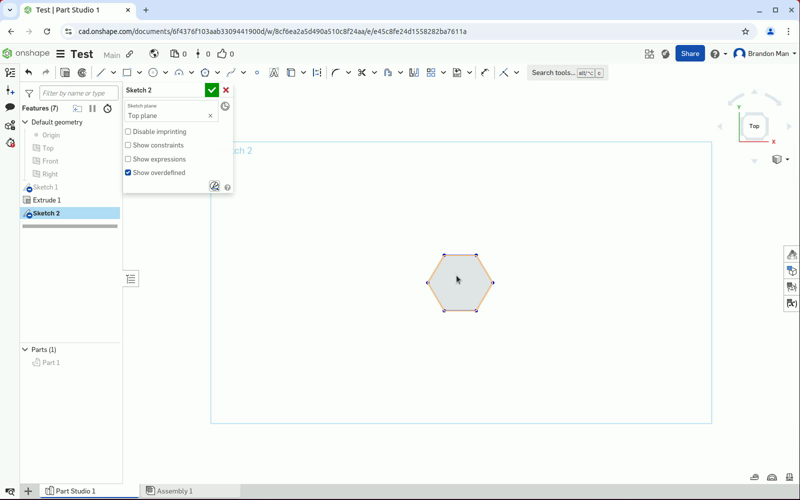
click(456, 275)
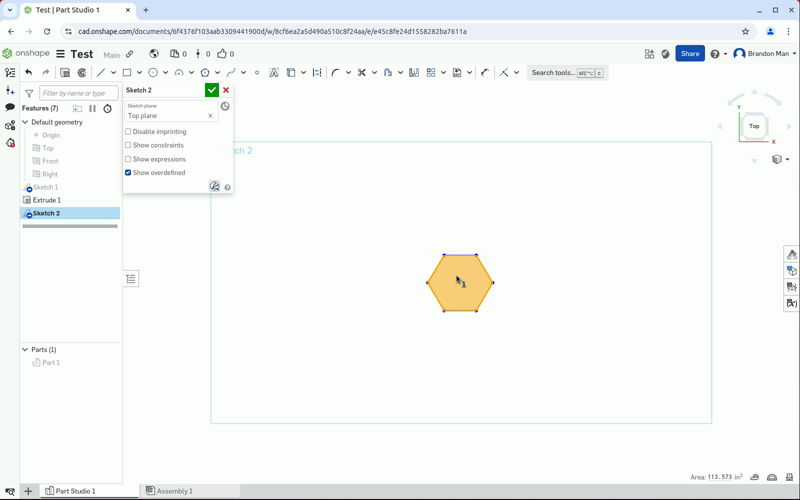
mouse_move(73, 352)
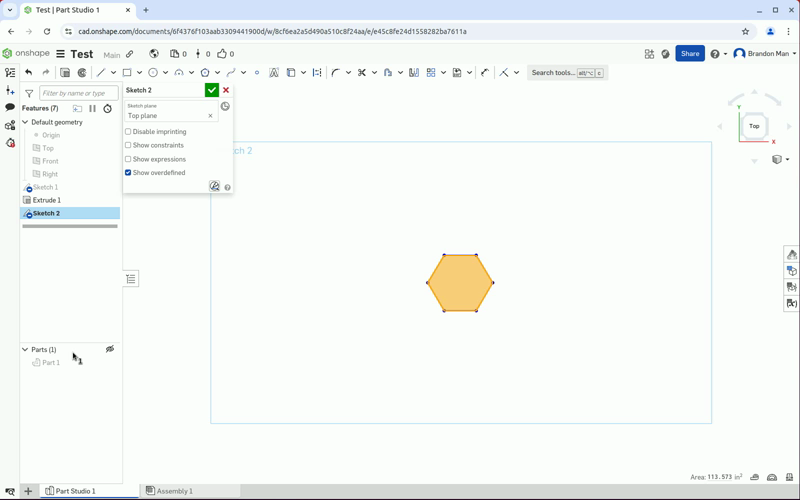
key(shift+y)
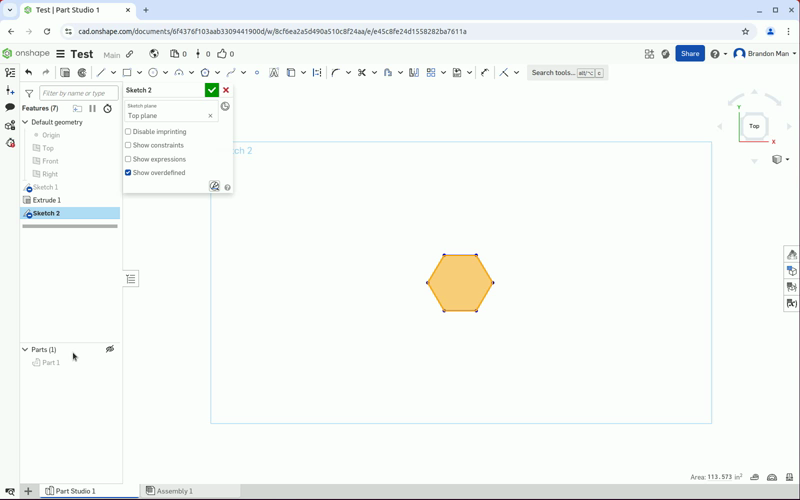
key(shift+e)
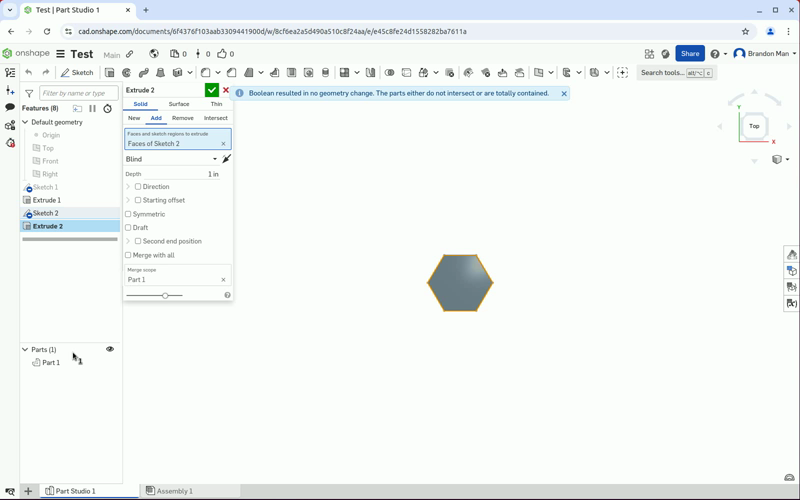
mouse_move(143, 106)
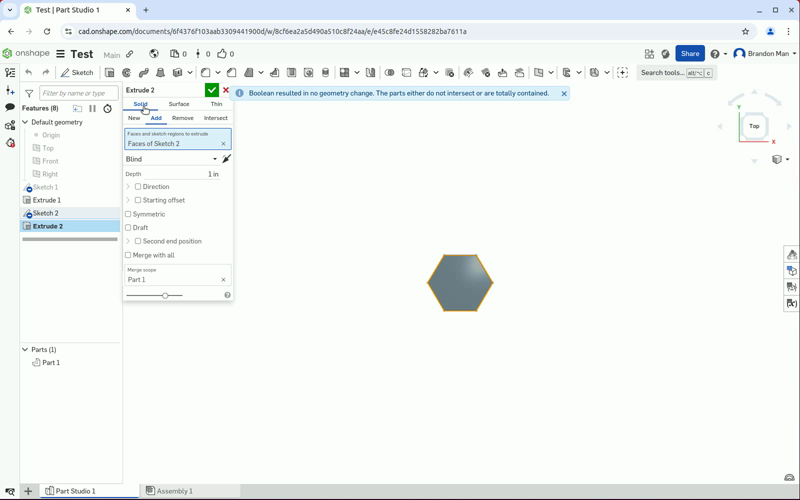
click(143, 106)
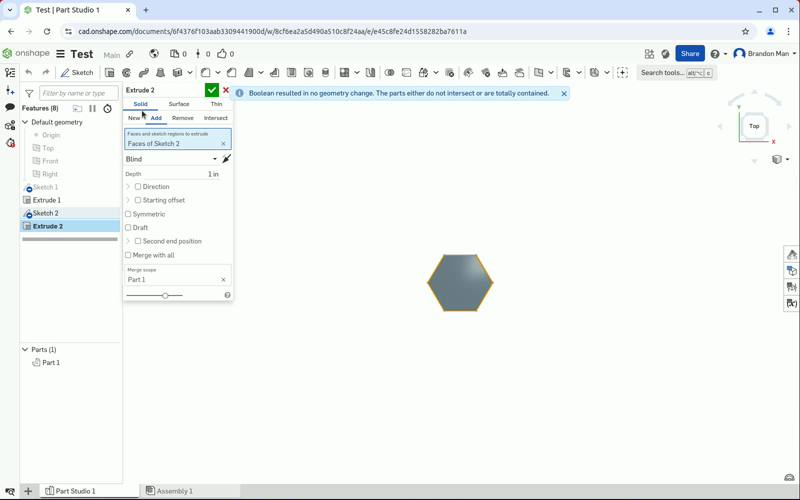
mouse_move(137, 120)
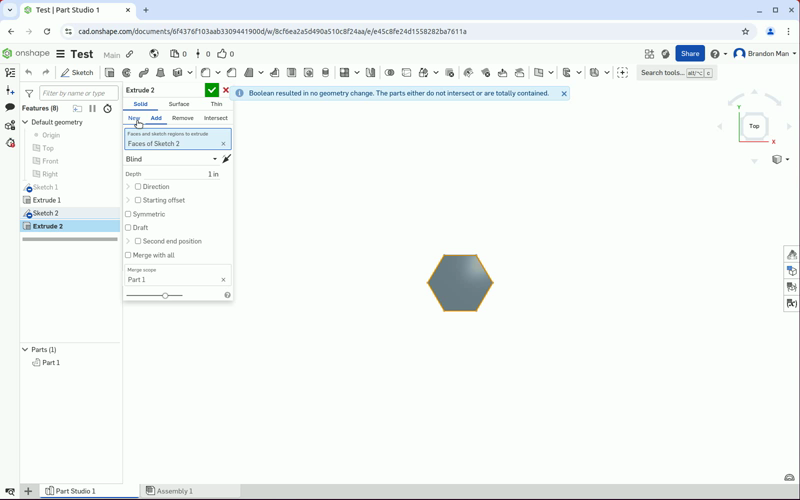
click(137, 120)
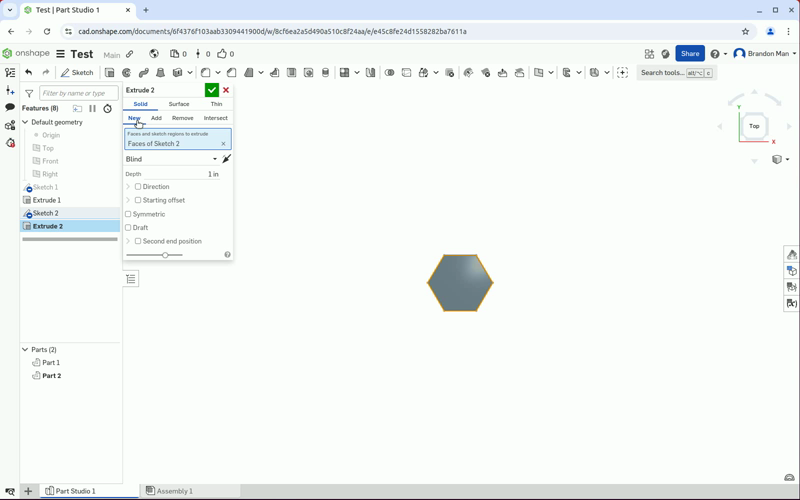
key(tab, 4)
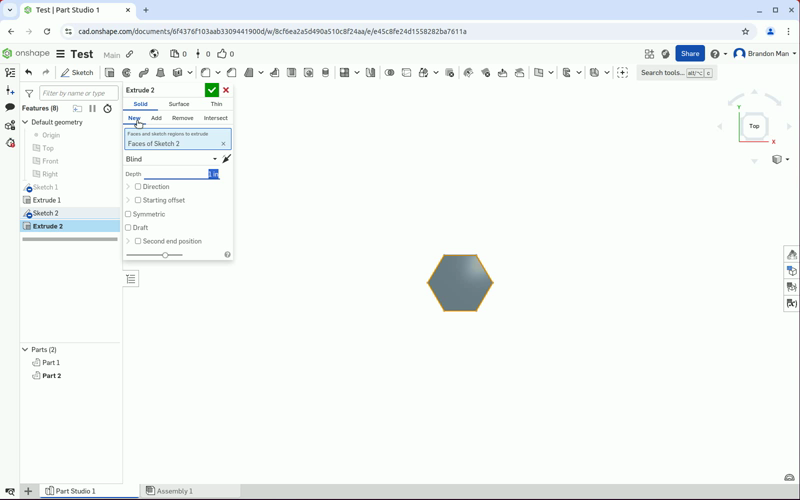
text(23.108)
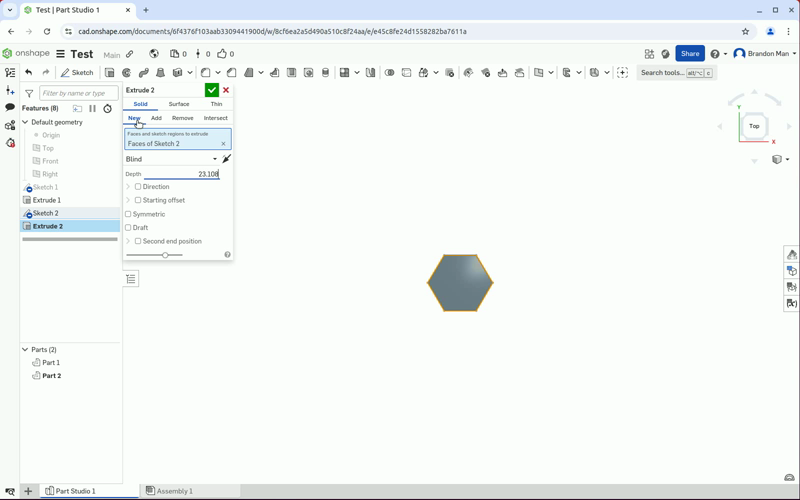
key(enter)
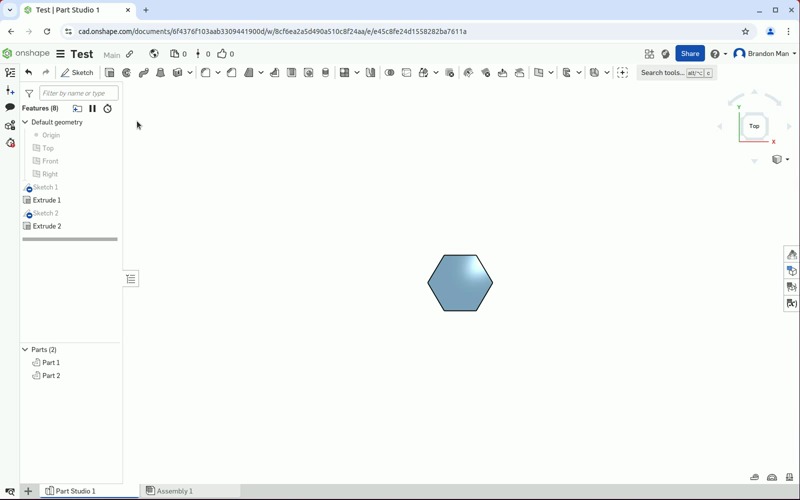
key(shift+h)
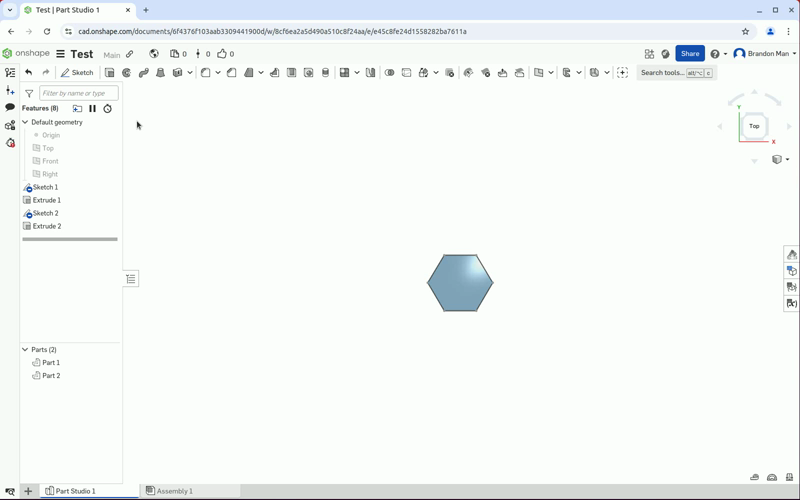
key(shift+h)
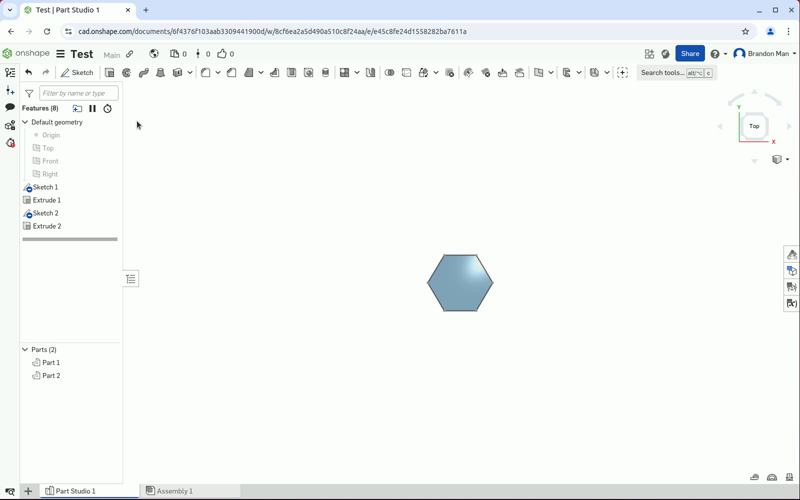
key(shift+7)
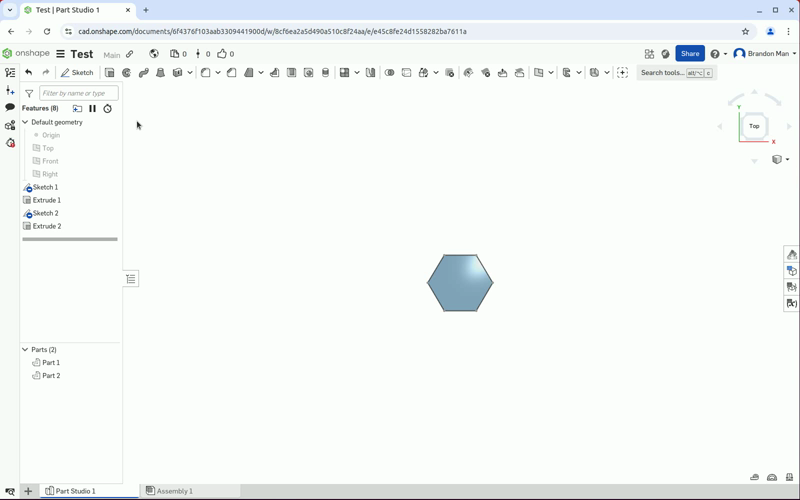
key(up, 3)
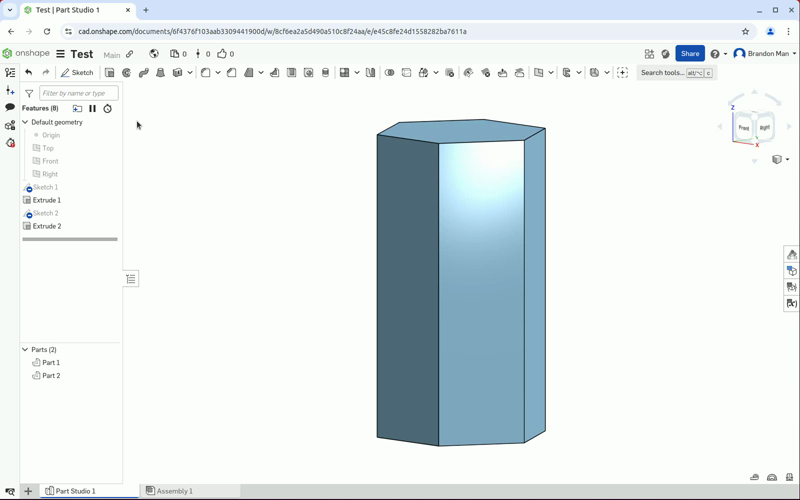
key(left, 3)
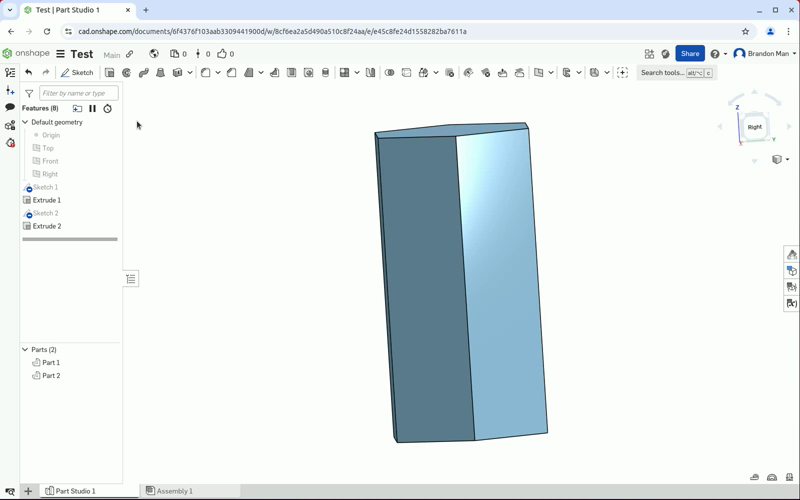
key(right, 3)
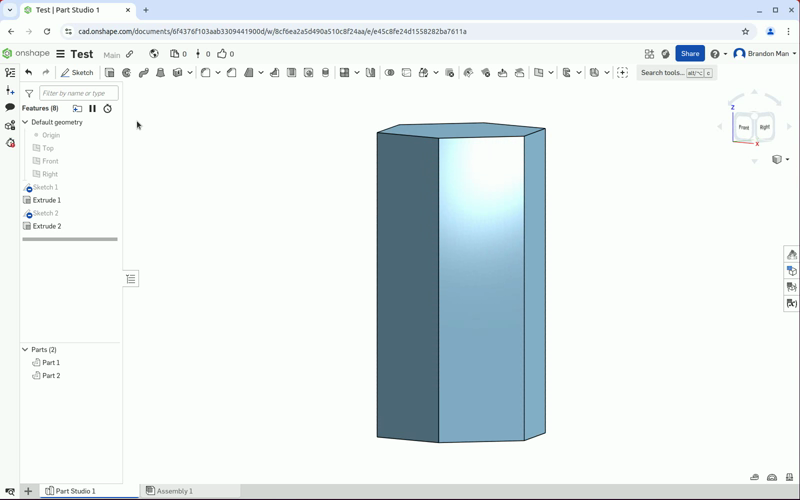
key(down, 3)
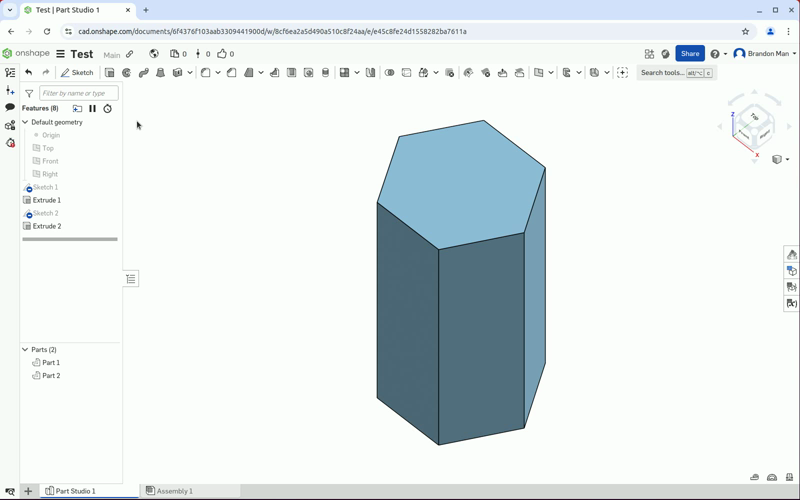
mouse_move(73, 189)
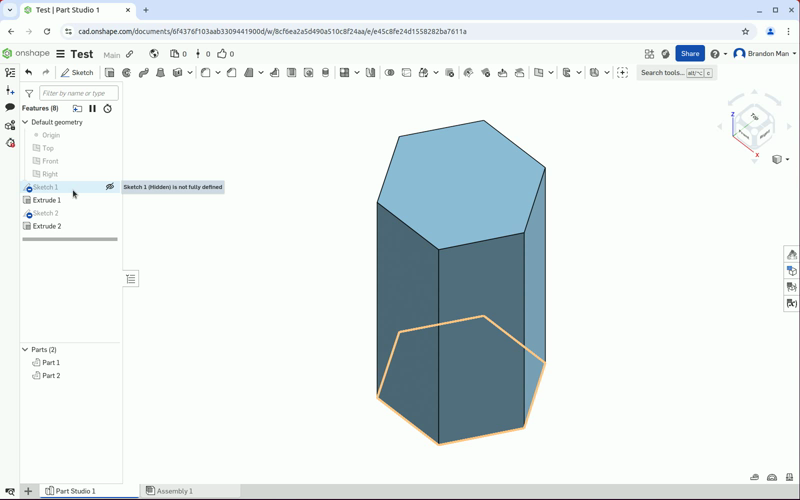
click(73, 189)